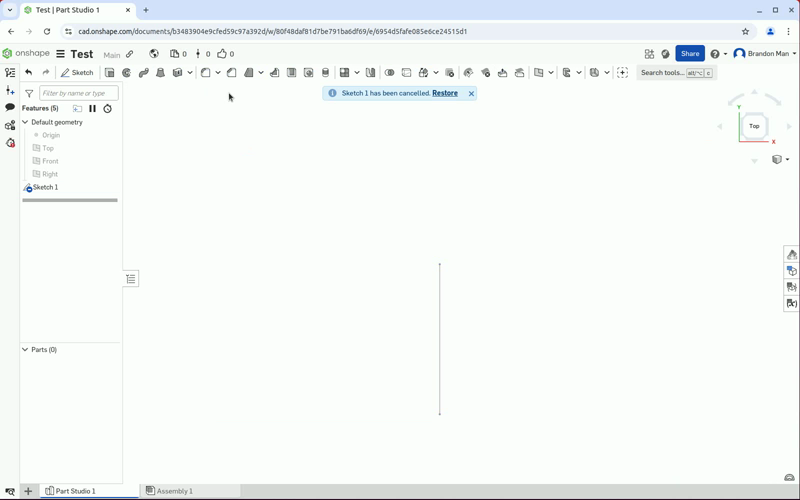
key(shift+h)
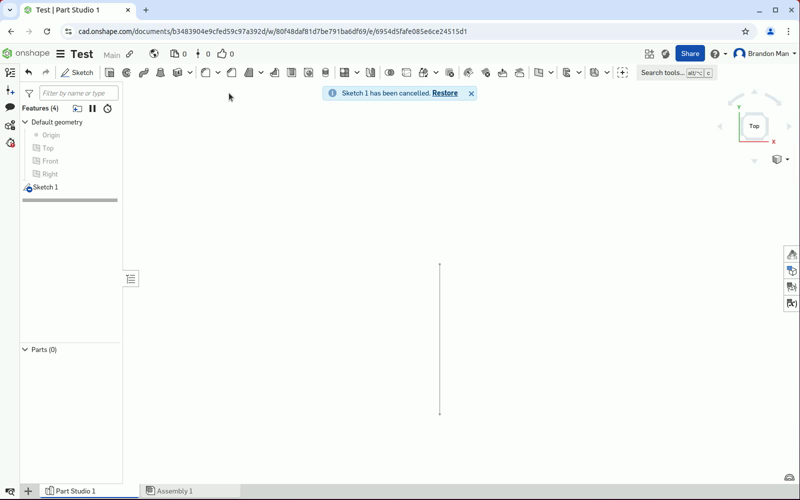
key(shift+s)
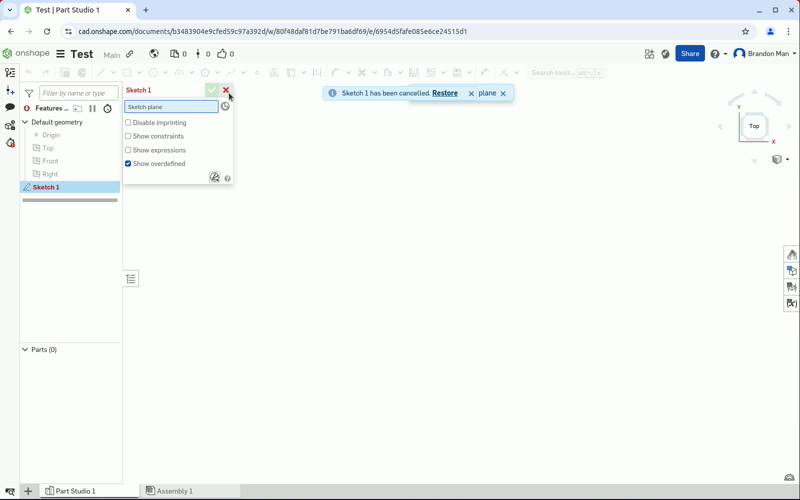
mouse_move(73, 150)
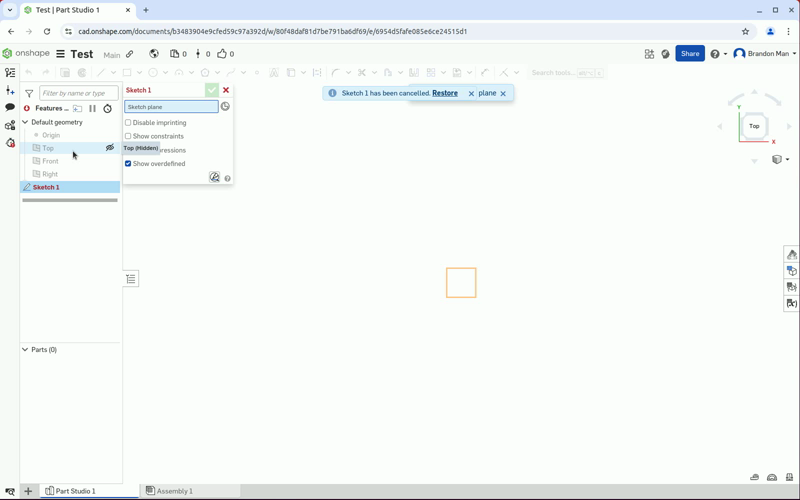
click(73, 150)
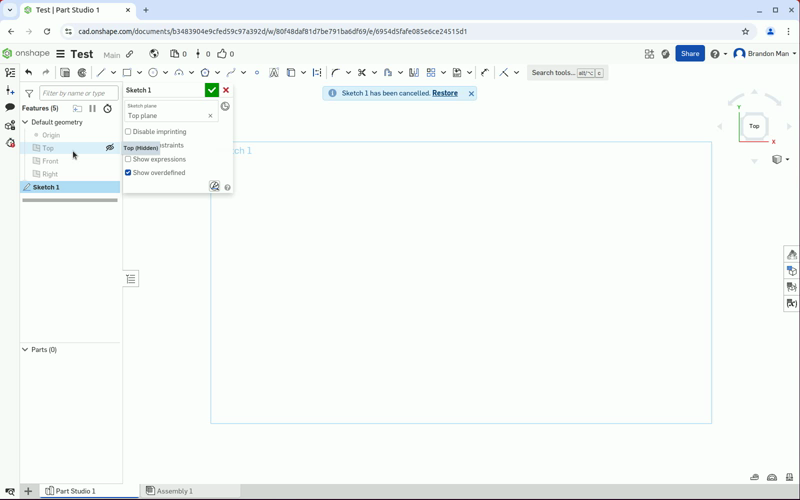
mouse_move(73, 352)
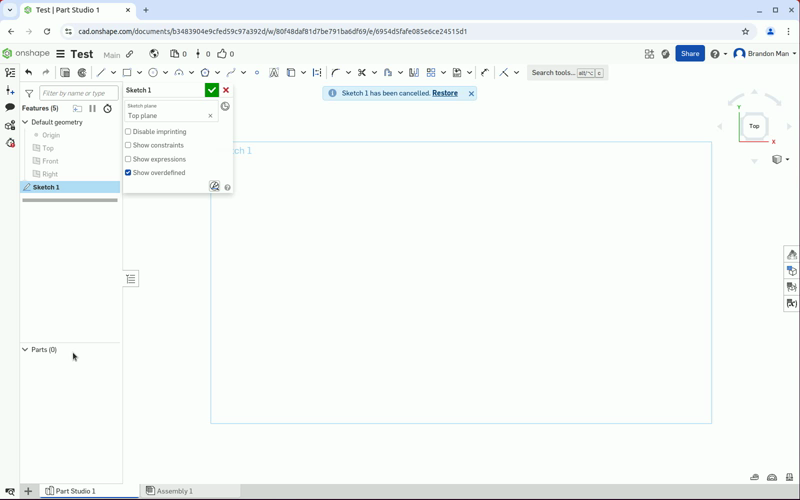
key(y)
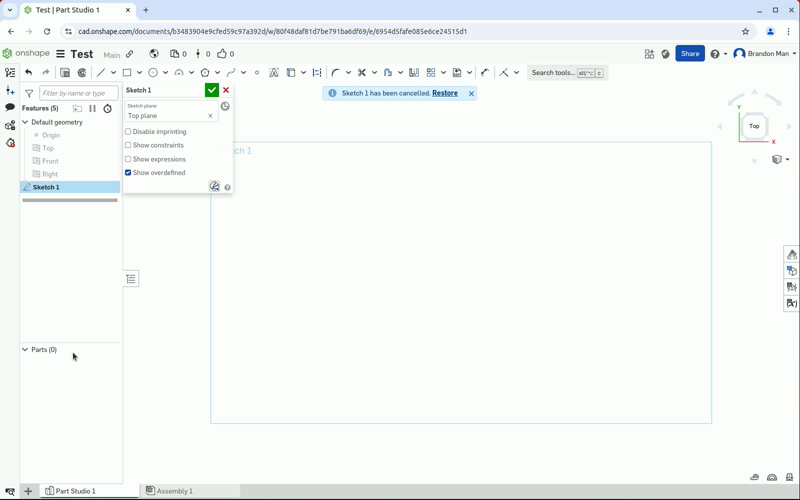
key(c)
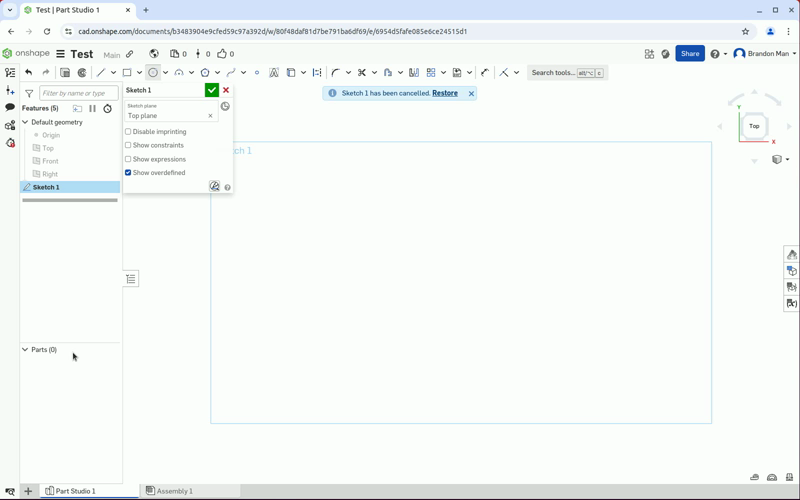
key_down(shift)
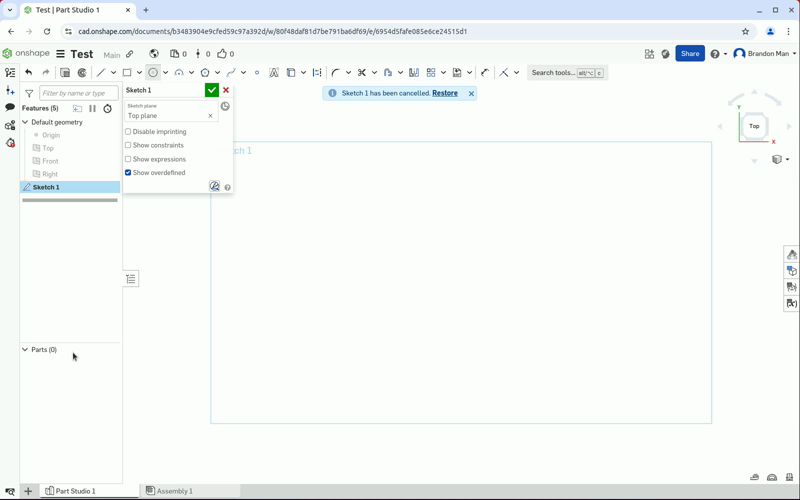
mouse_move(351, 237)
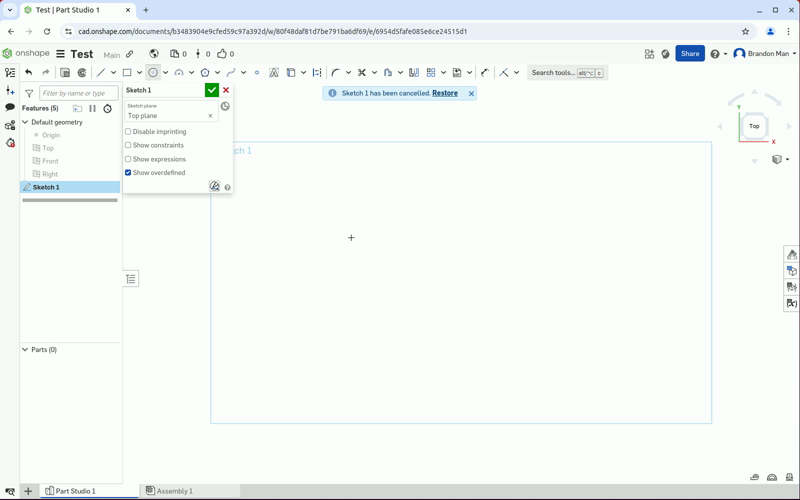
click(351, 237)
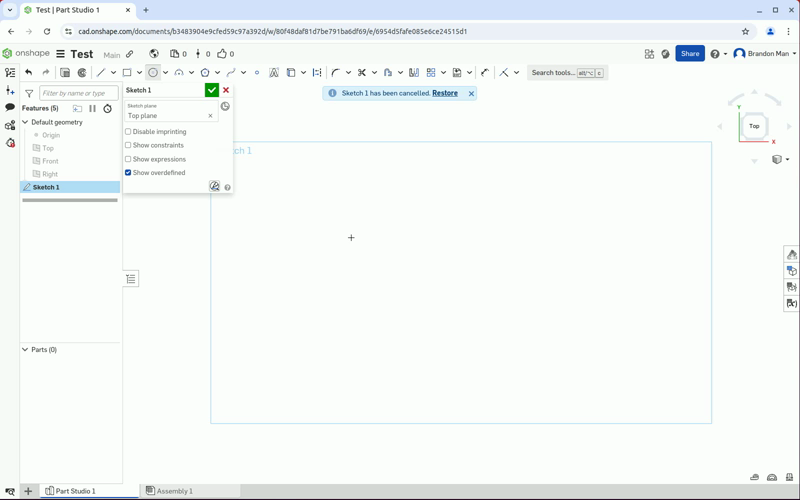
key_up(shift)
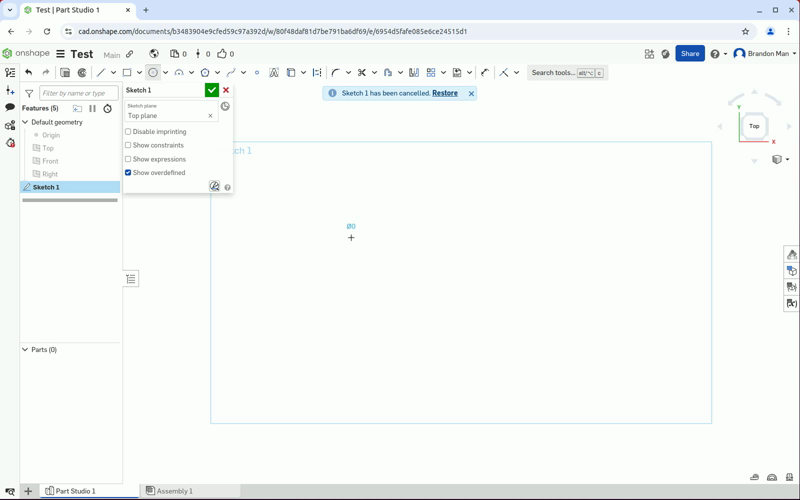
mouse_move(354, 237)
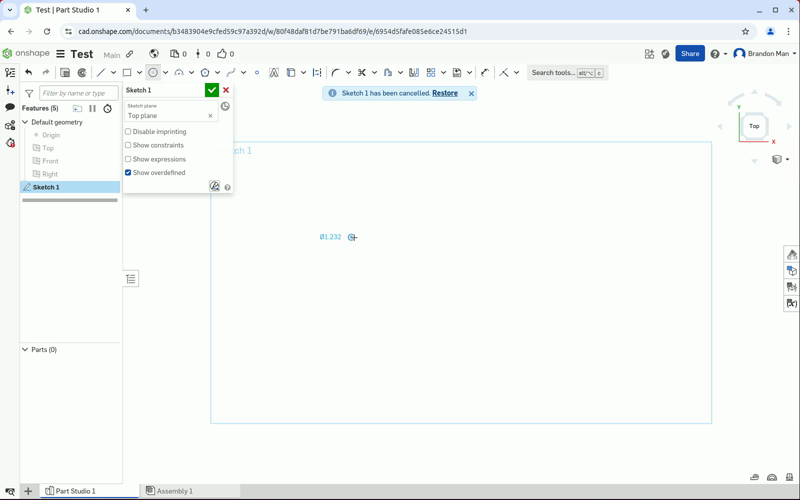
click(354, 237)
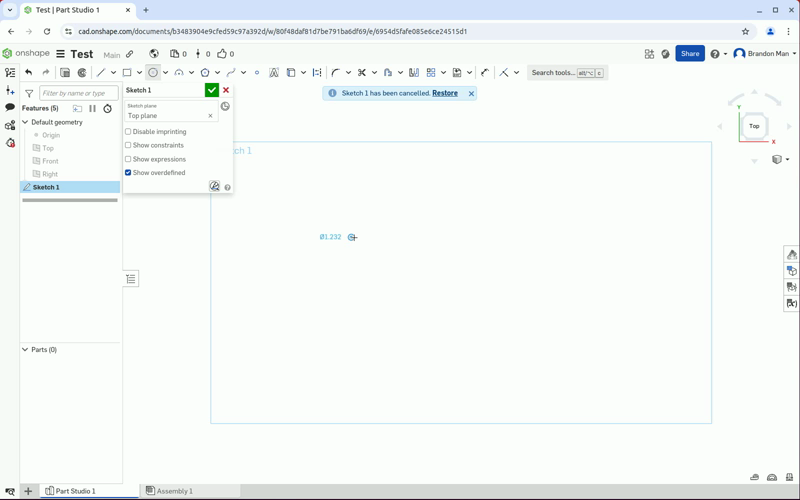
key(esc)
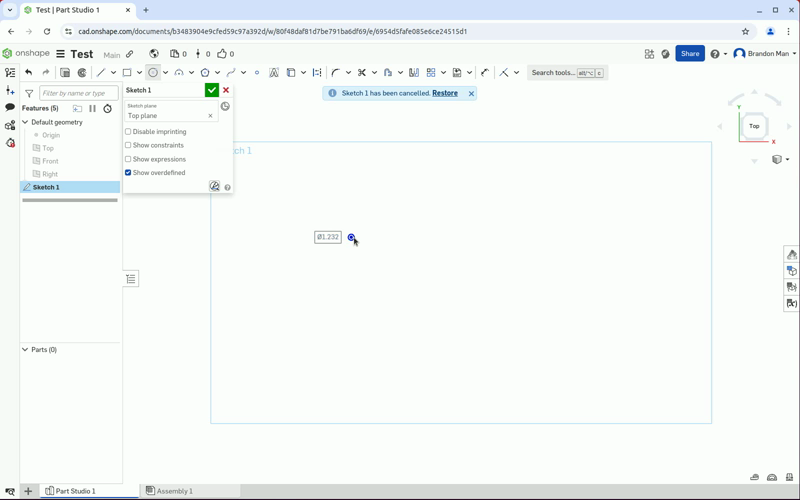
mouse_move(348, 236)
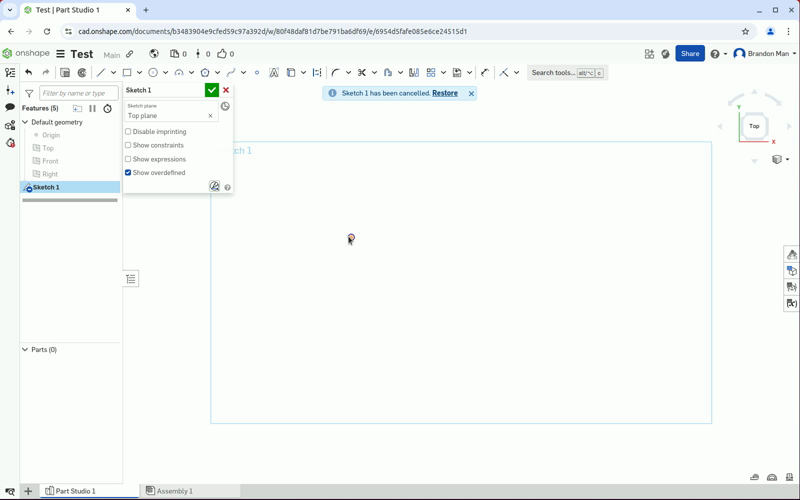
scroll(6)
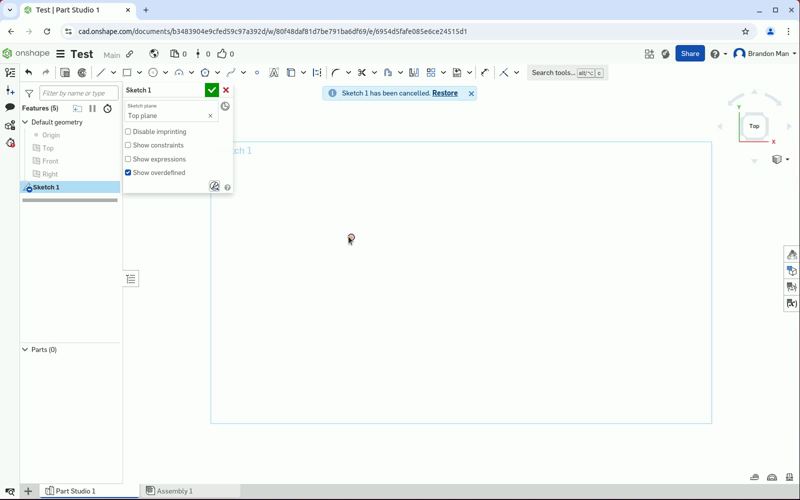
scroll(6)
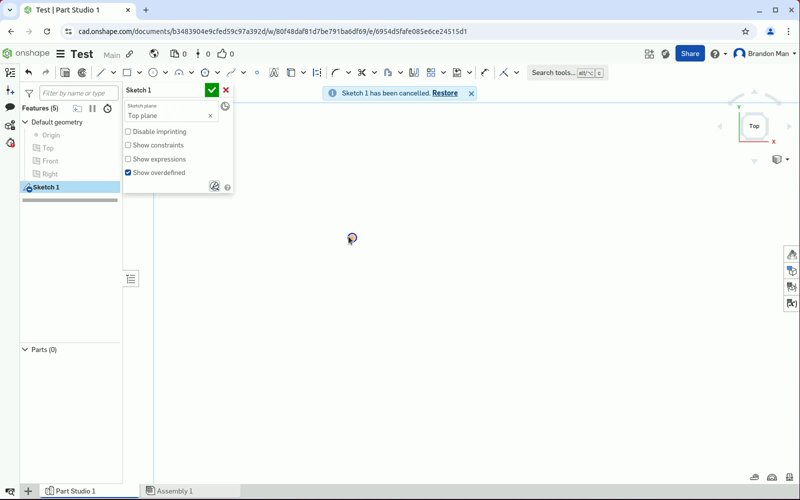
scroll(6)
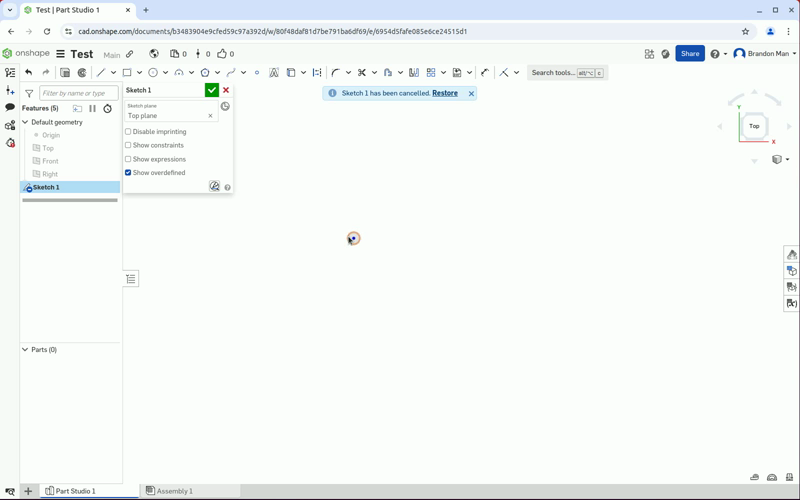
scroll(6)
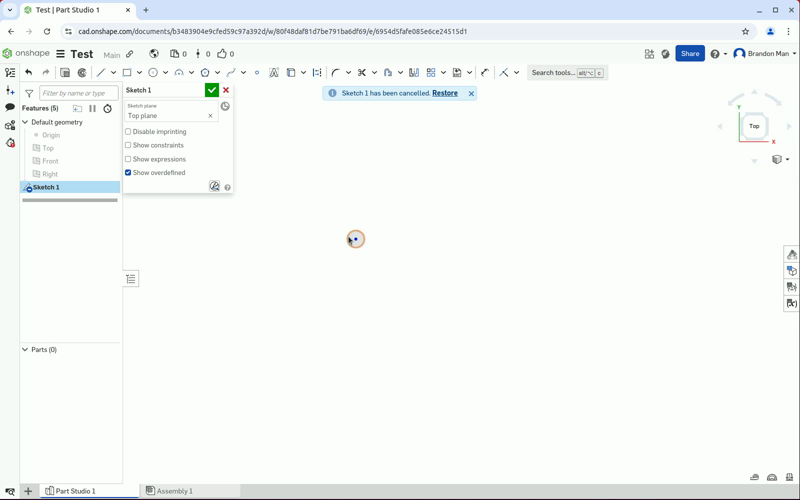
scroll(6)
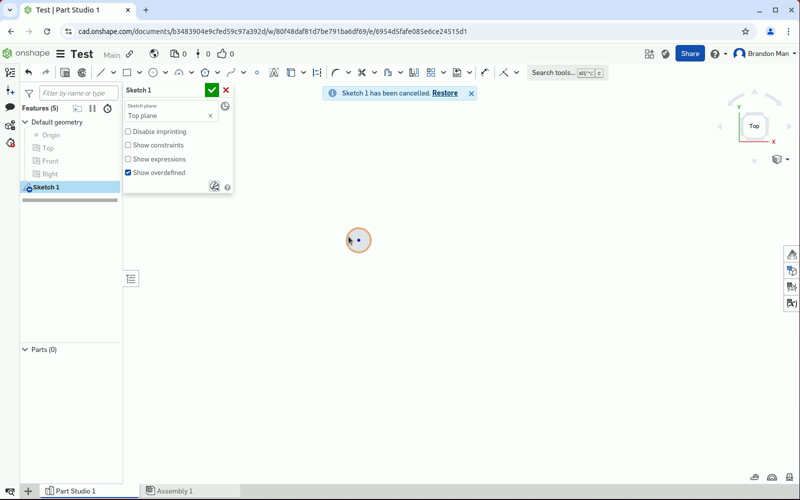
scroll(6)
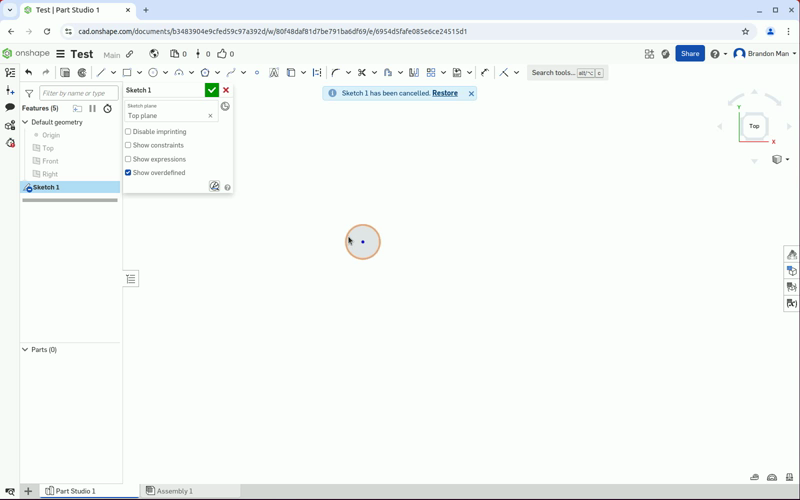
scroll(6)
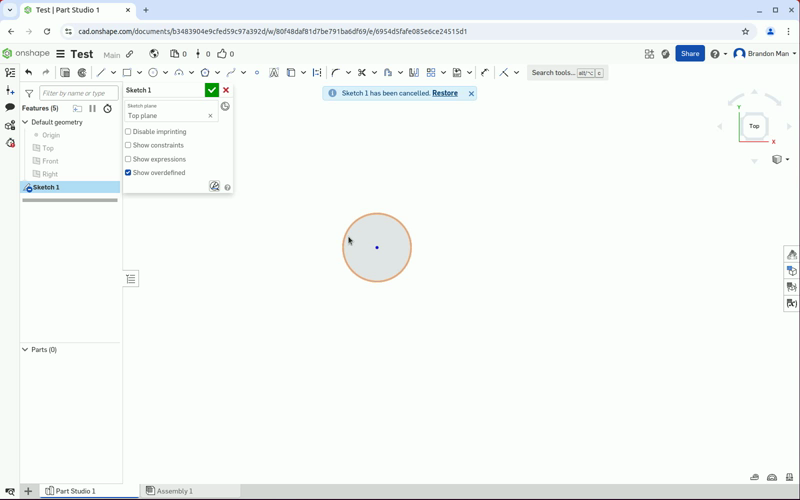
click(348, 236)
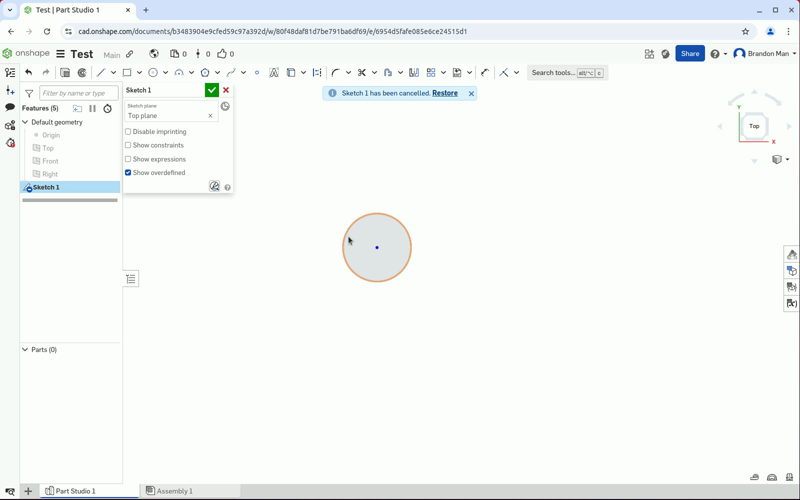
scroll(-6)
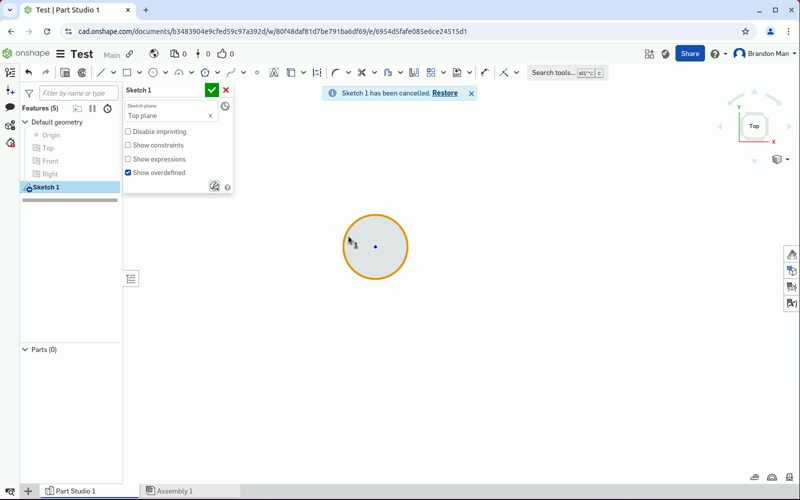
scroll(-6)
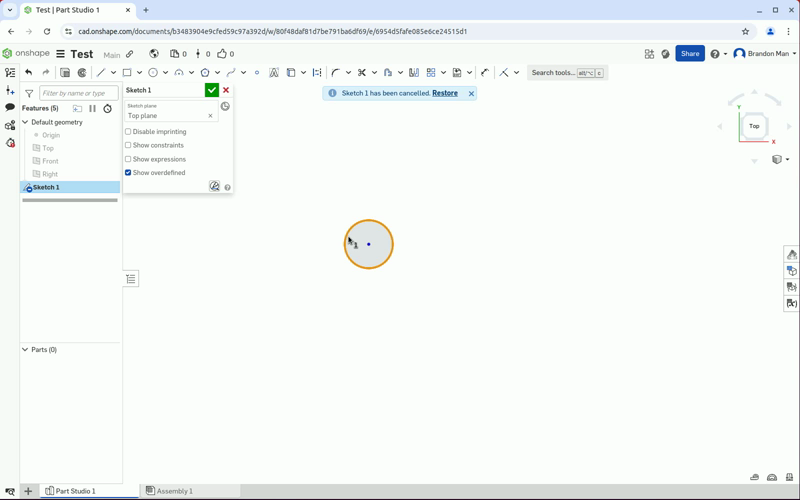
scroll(-6)
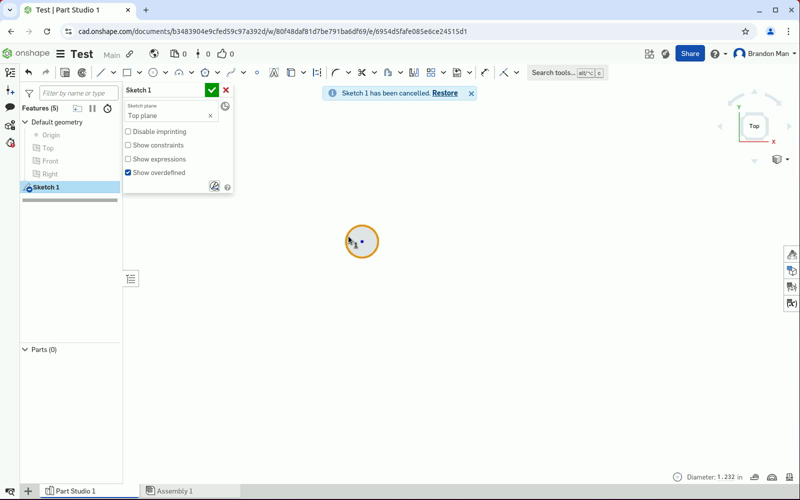
scroll(-6)
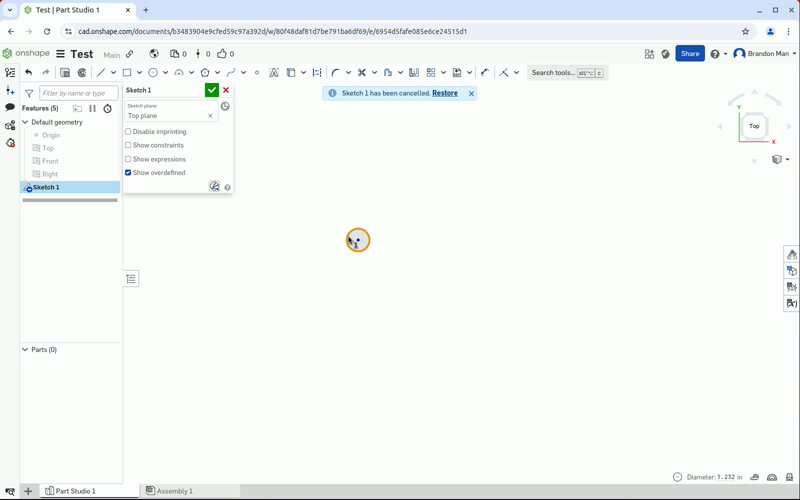
scroll(-6)
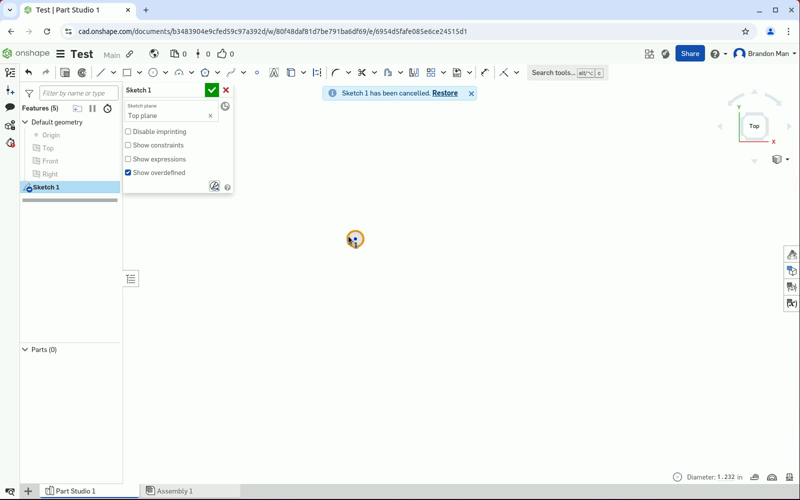
scroll(-6)
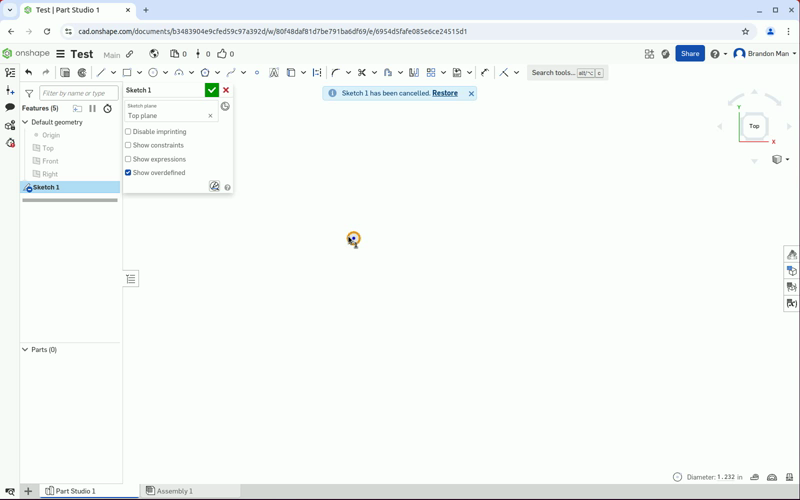
scroll(-6)
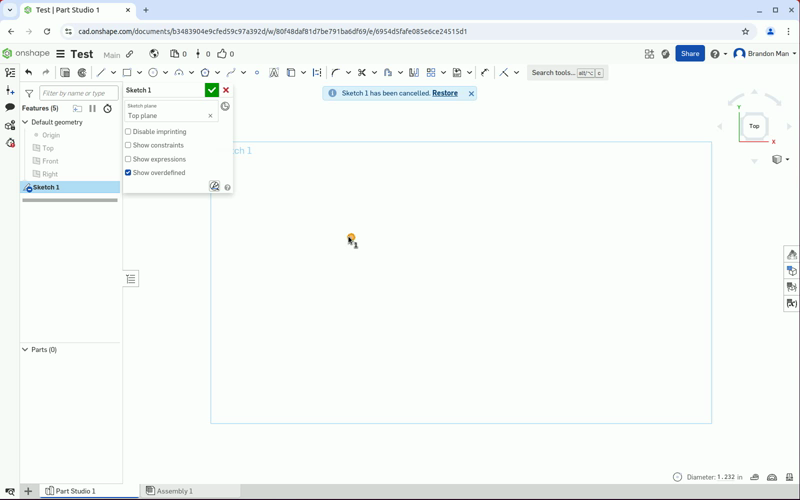
mouse_move(73, 352)
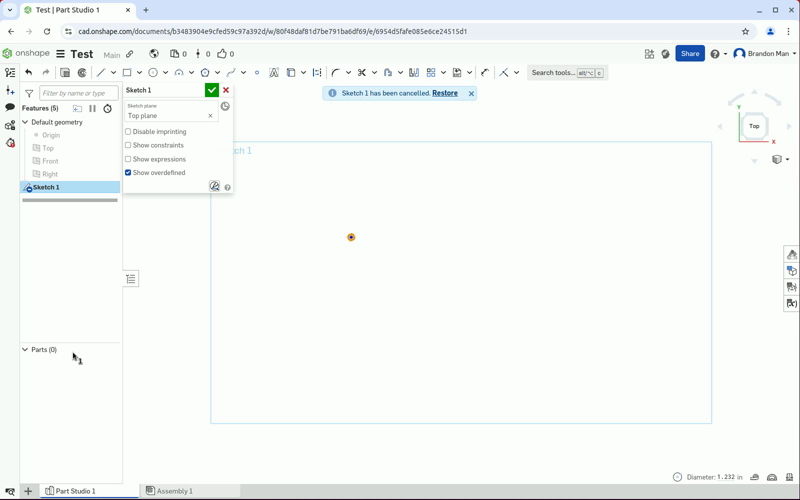
key(shift+y)
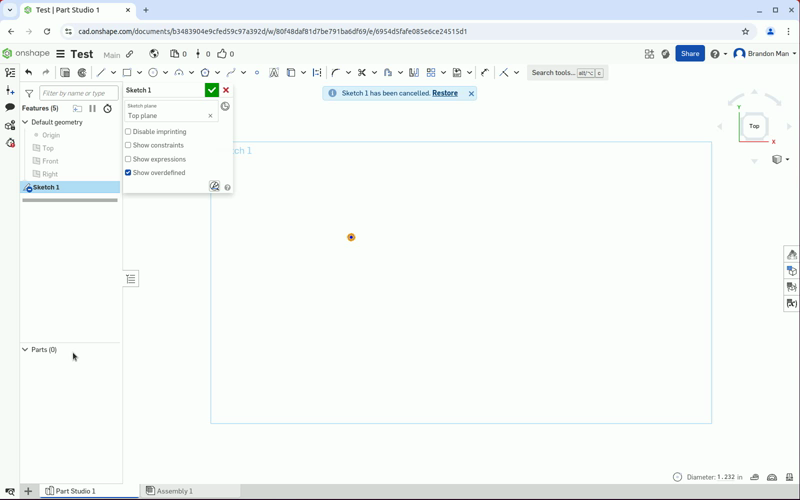
key(shift+e)
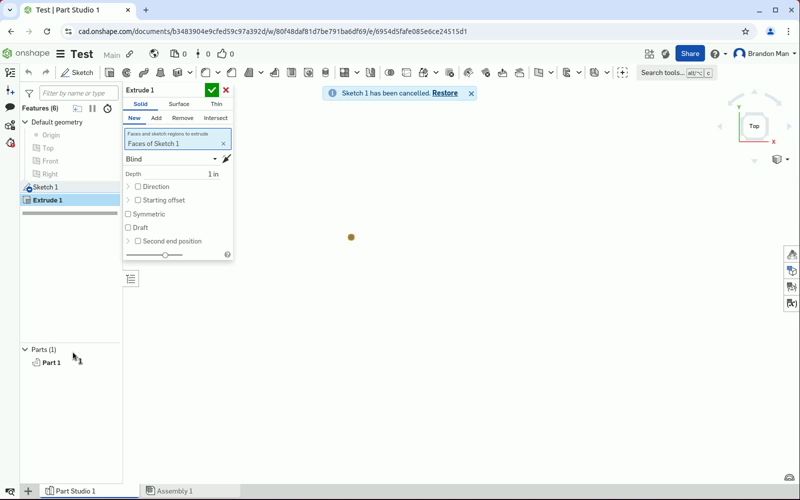
mouse_move(143, 106)
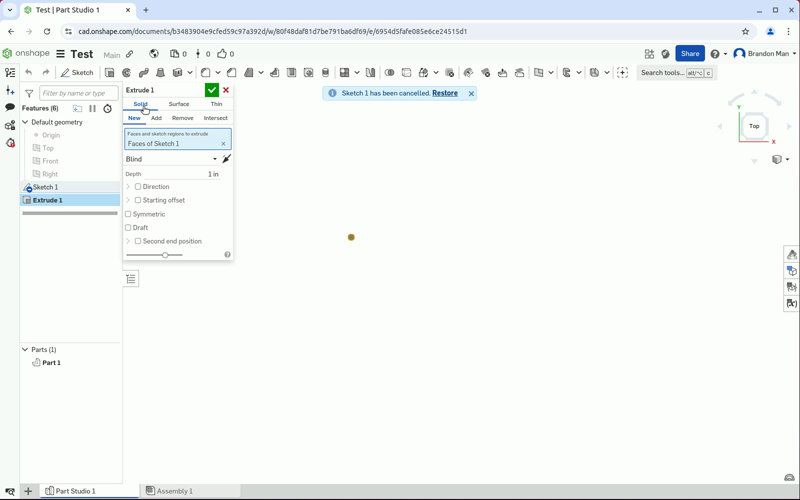
click(143, 106)
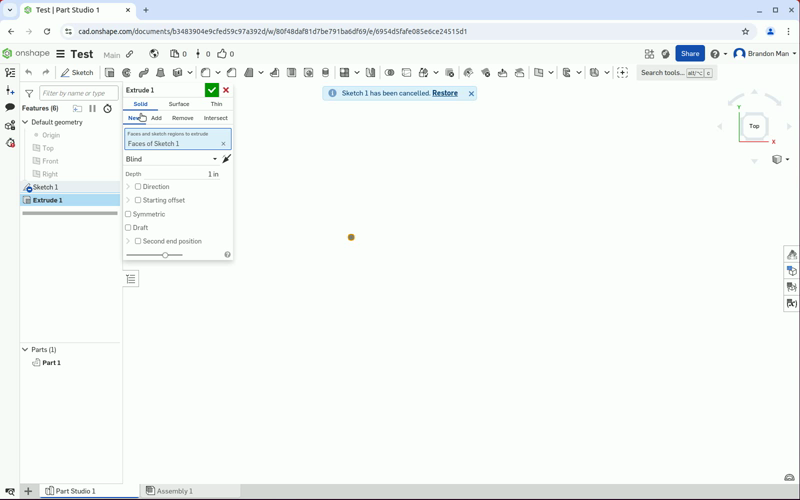
mouse_move(137, 120)
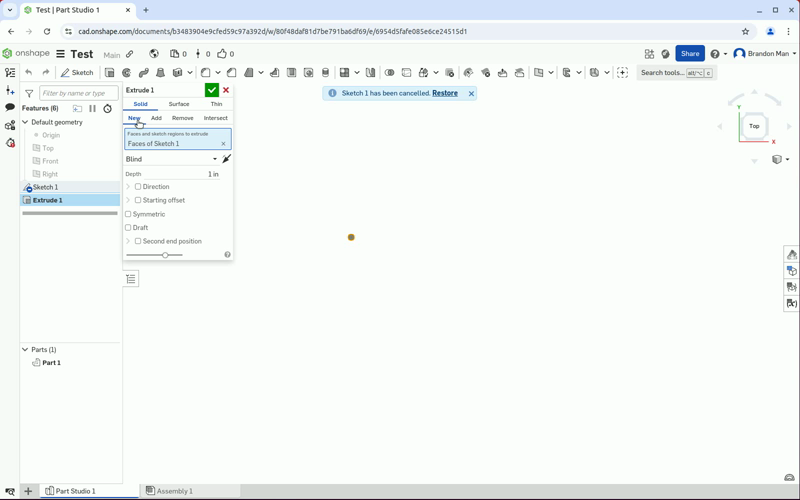
click(137, 120)
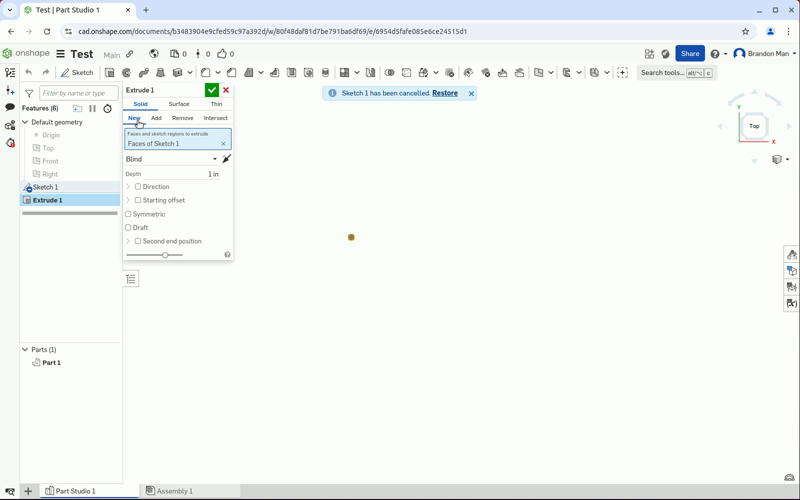
key(tab, 4)
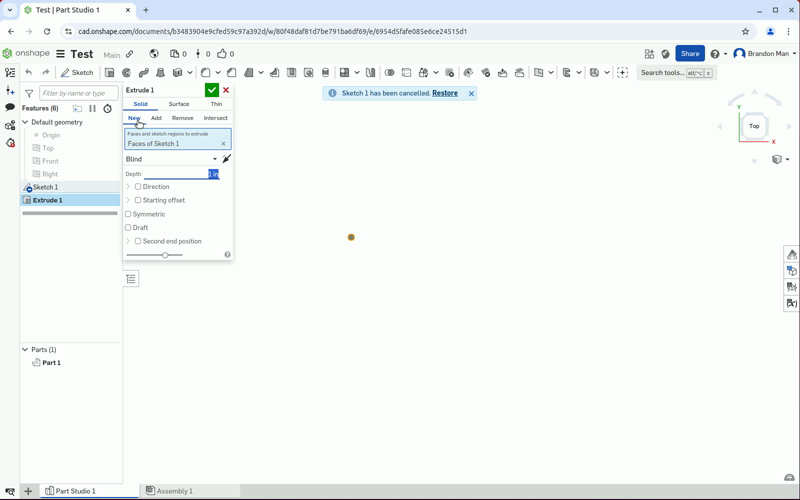
text(4.333)
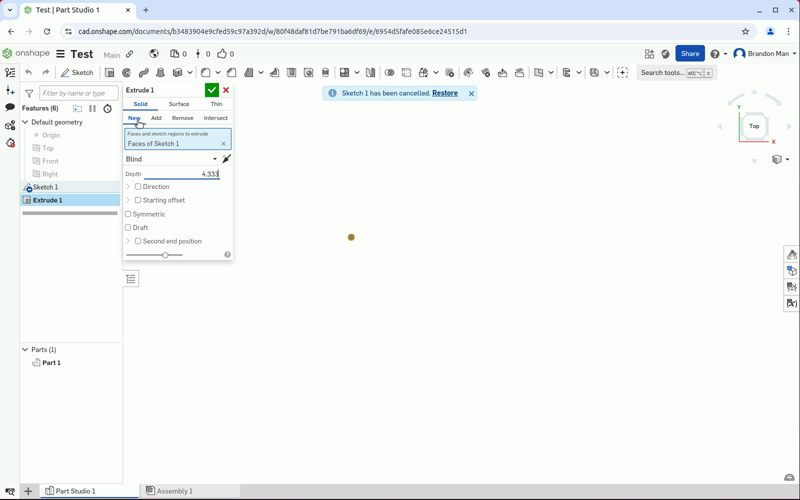
key(enter)
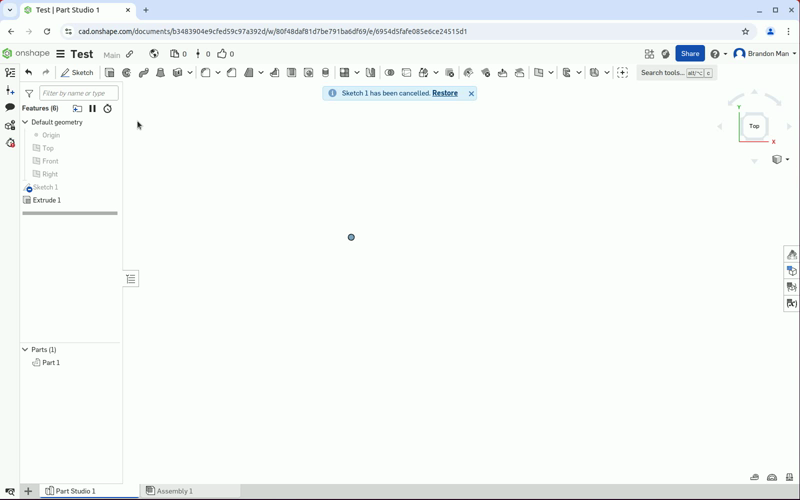
key(shift+h)
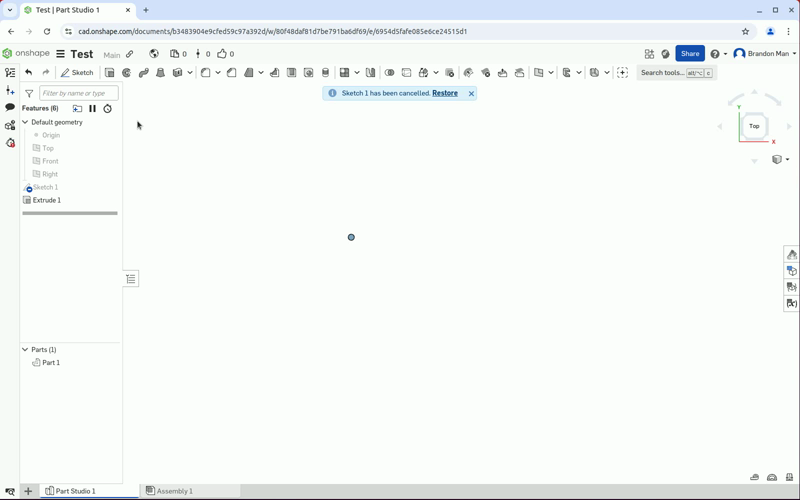
key(shift+h)
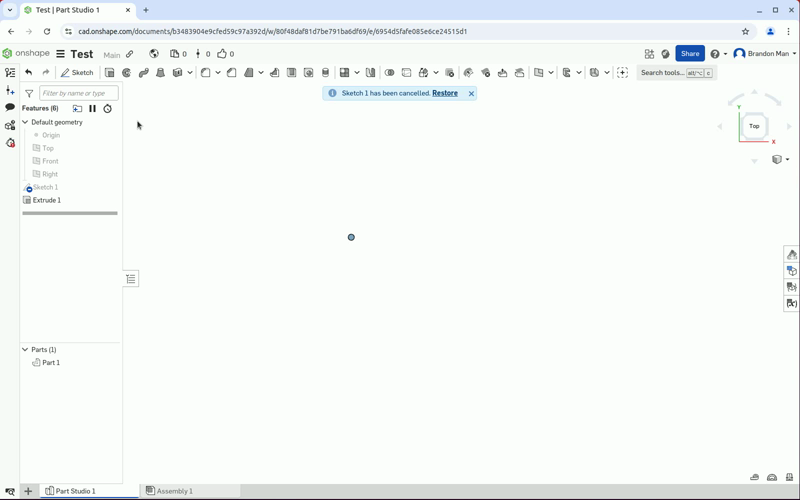
mouse_move(73, 189)
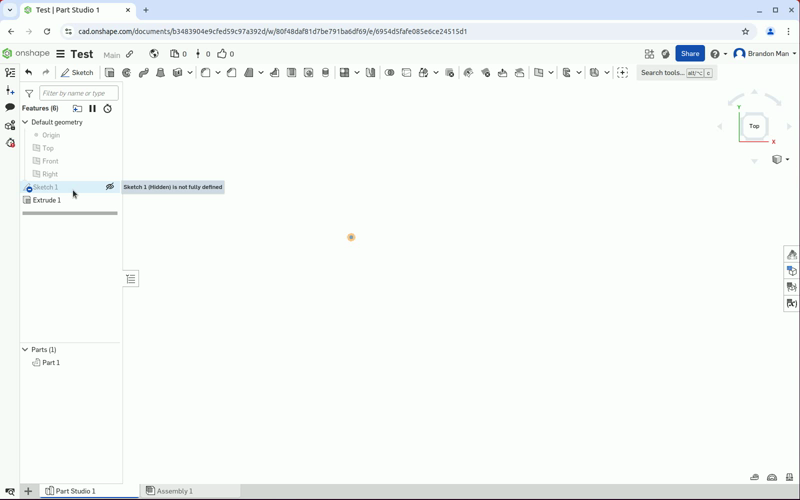
click(73, 189)
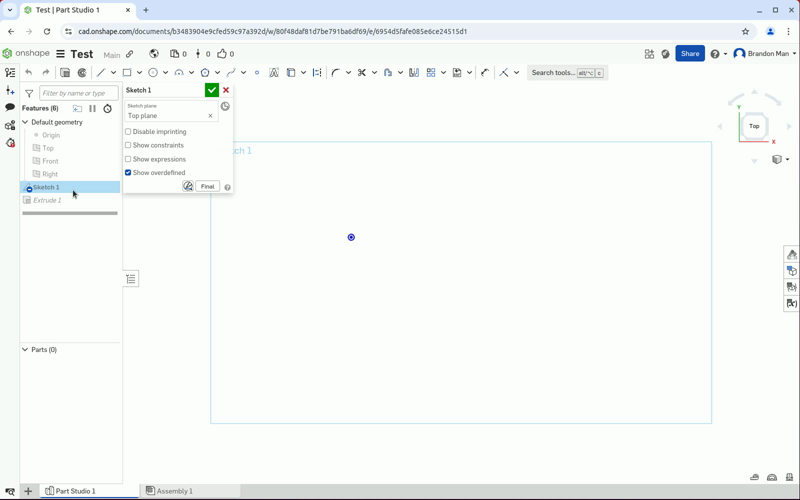
mouse_move(229, 92)
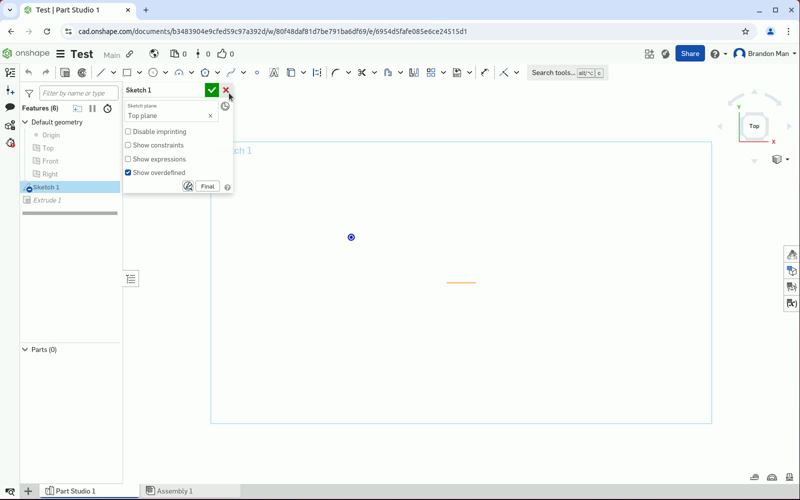
click(229, 92)
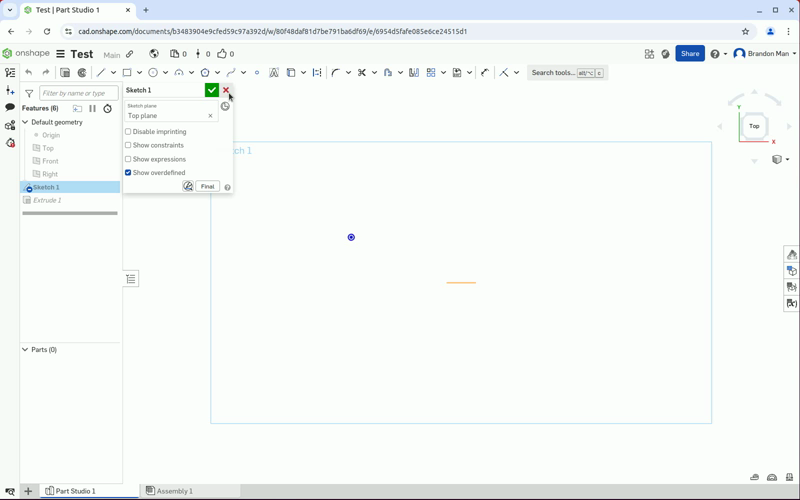
key(shift+s)
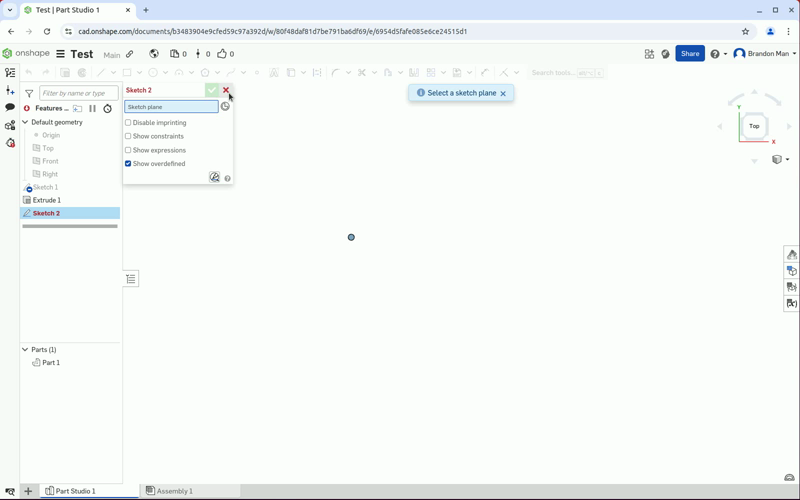
mouse_move(73, 150)
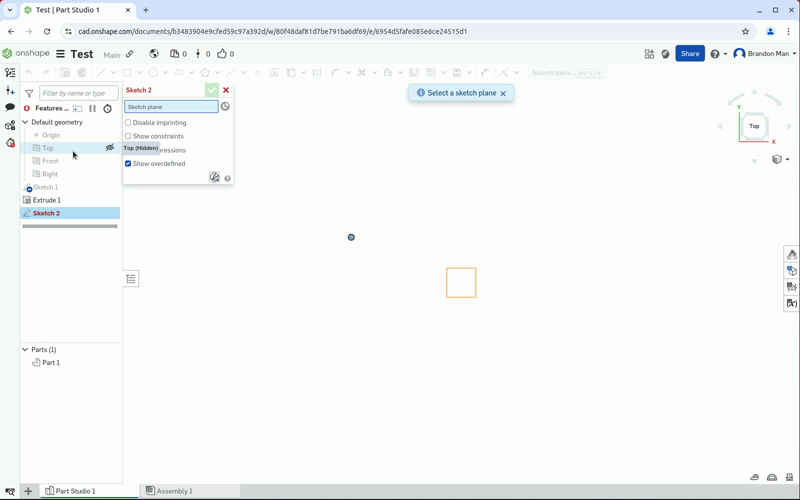
click(73, 150)
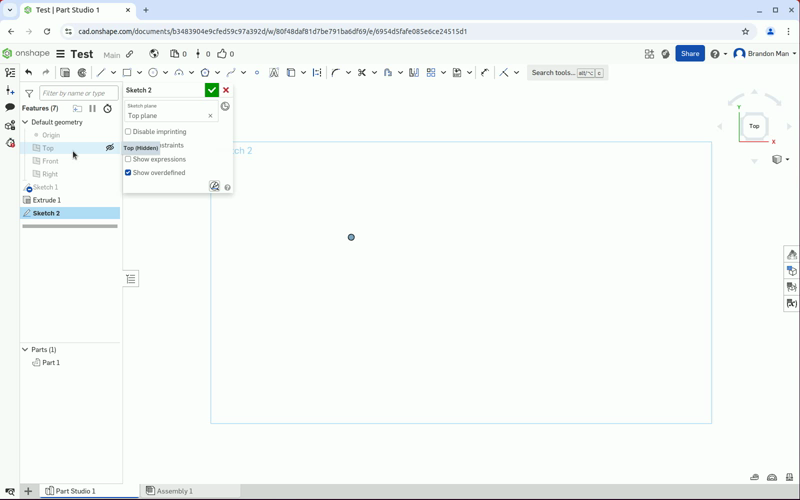
mouse_move(73, 352)
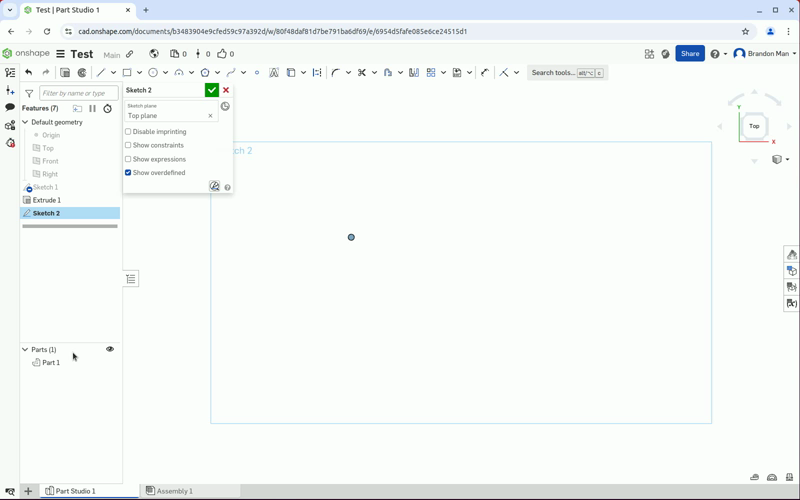
key(y)
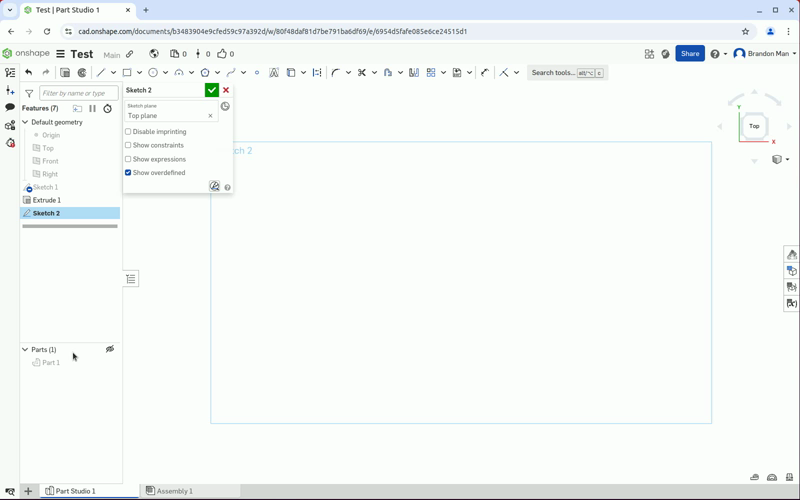
key(c)
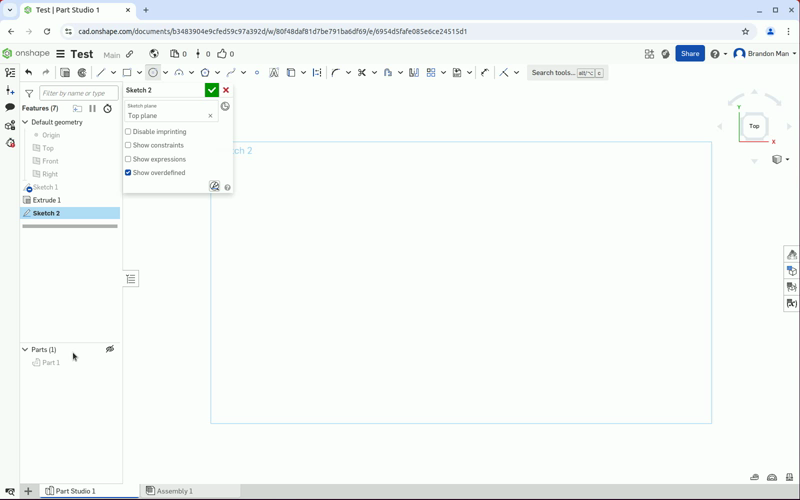
key_down(shift)
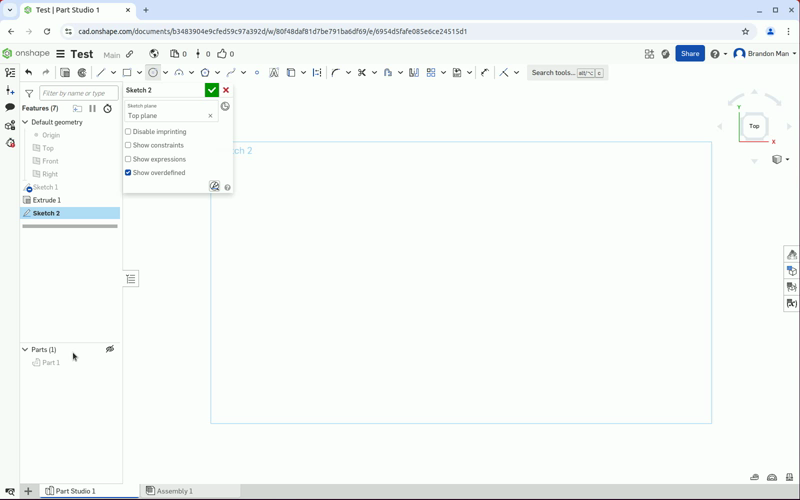
mouse_move(351, 237)
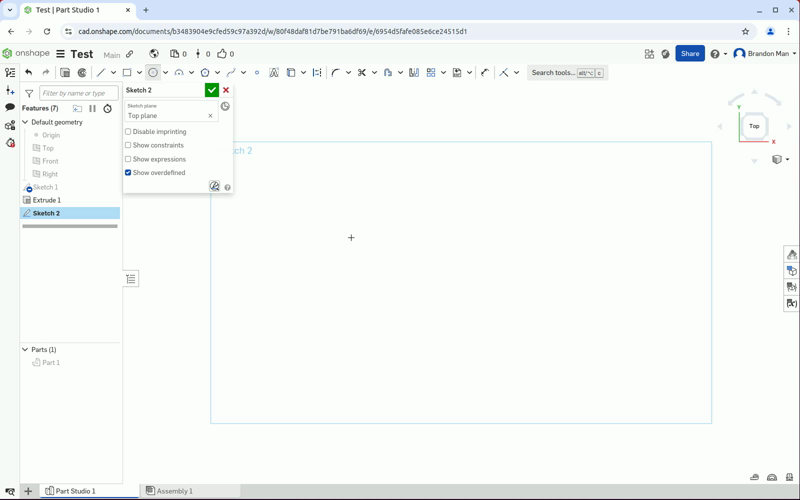
click(351, 237)
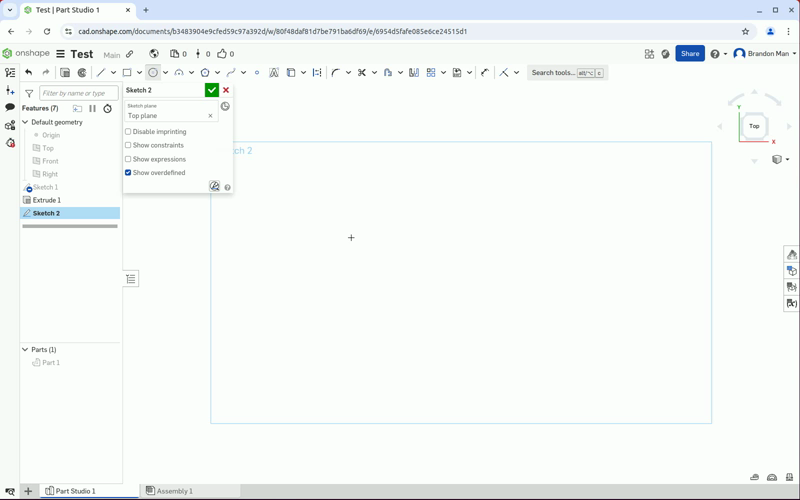
key_up(shift)
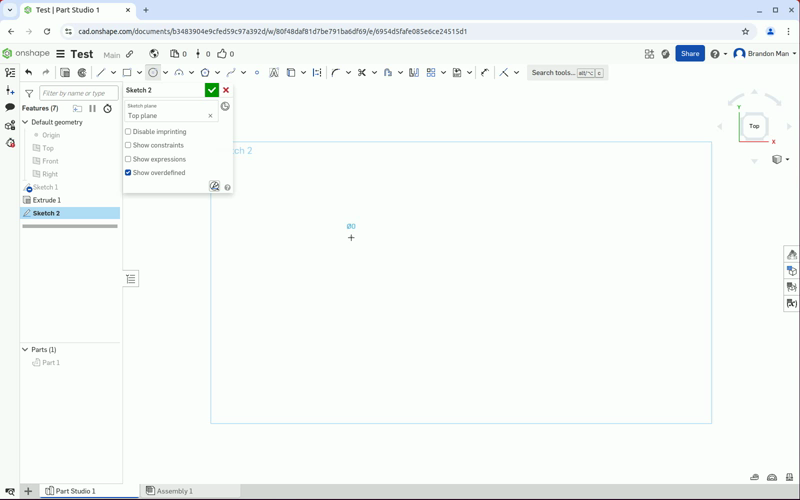
mouse_move(354, 237)
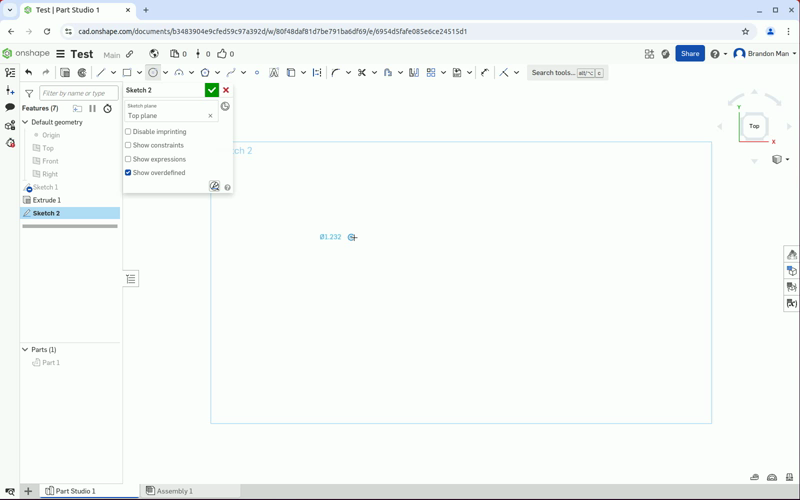
click(354, 237)
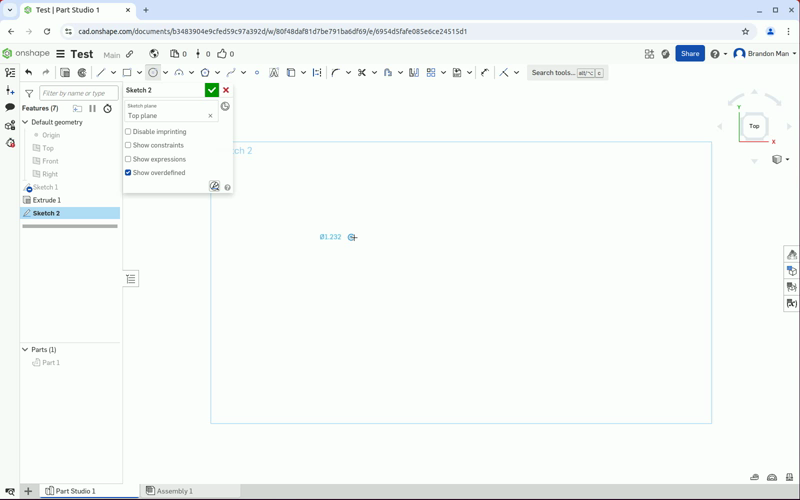
key(esc)
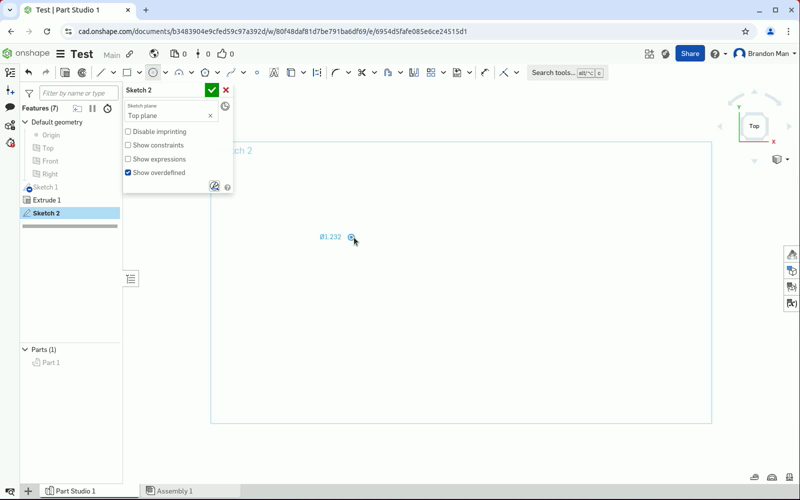
mouse_move(353, 237)
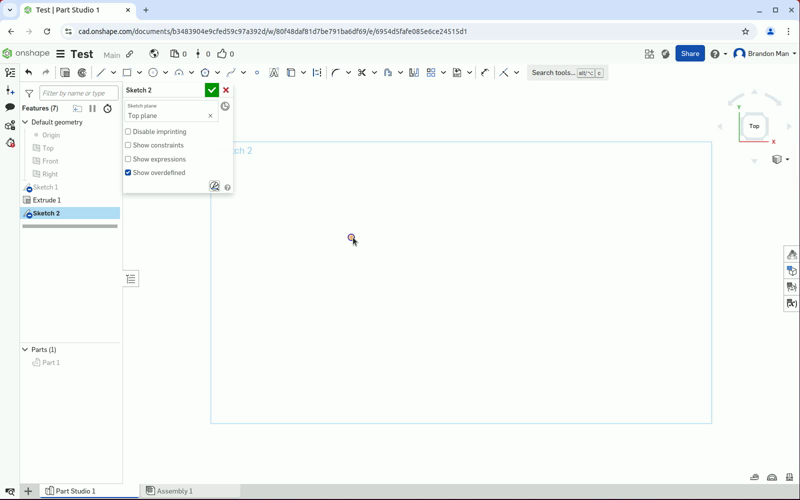
scroll(6)
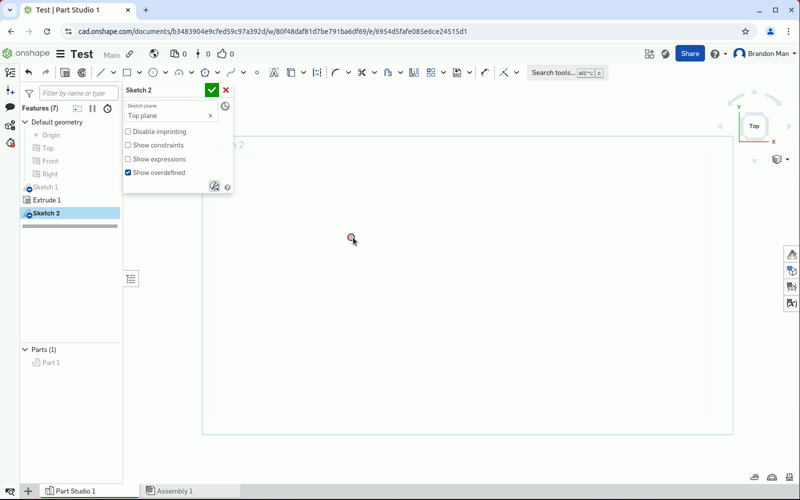
scroll(6)
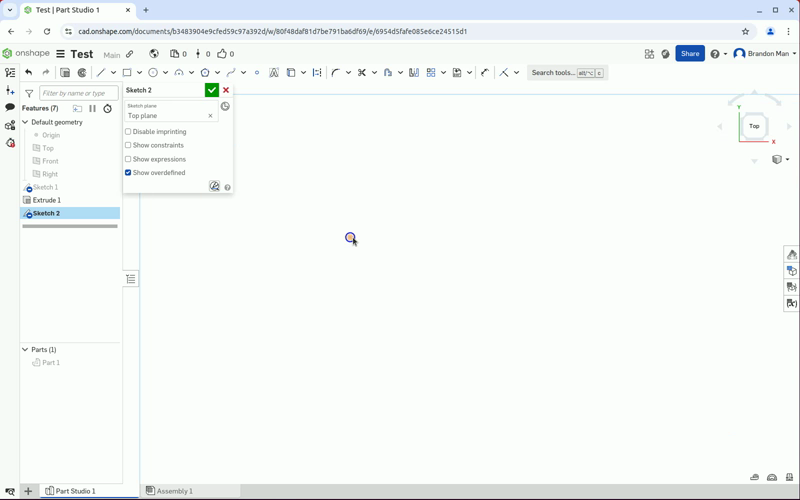
scroll(6)
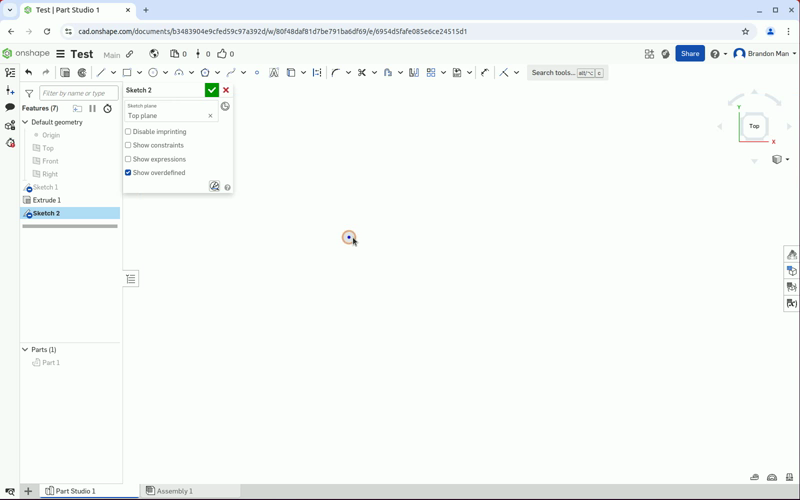
scroll(6)
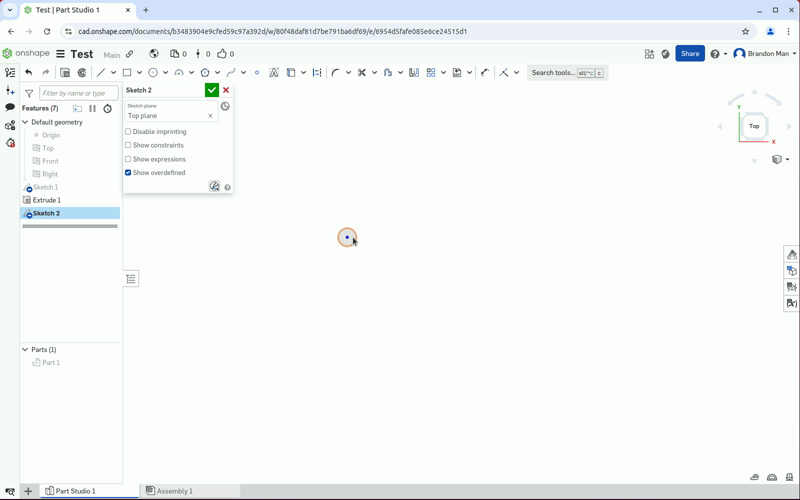
scroll(6)
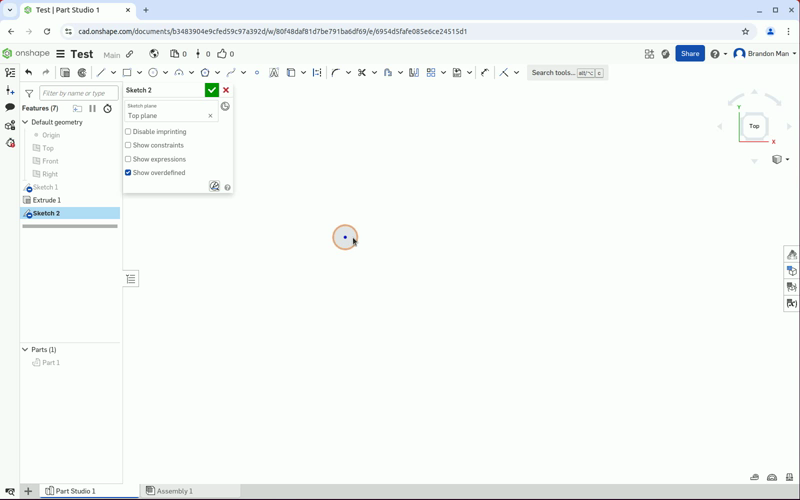
scroll(6)
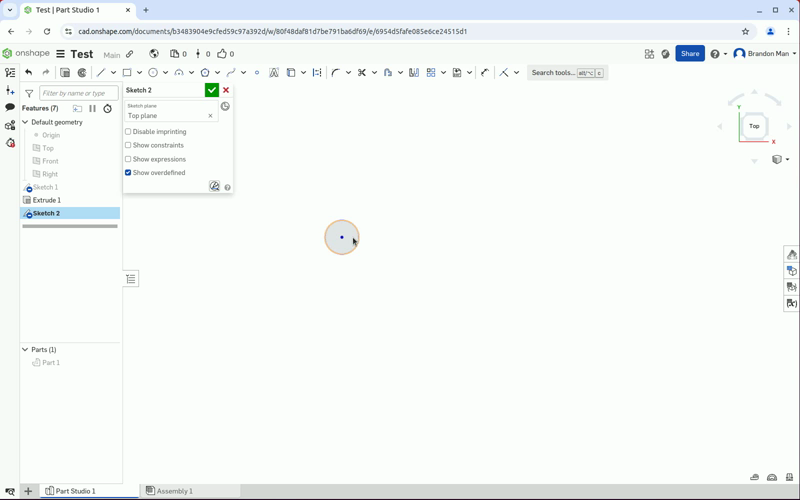
scroll(6)
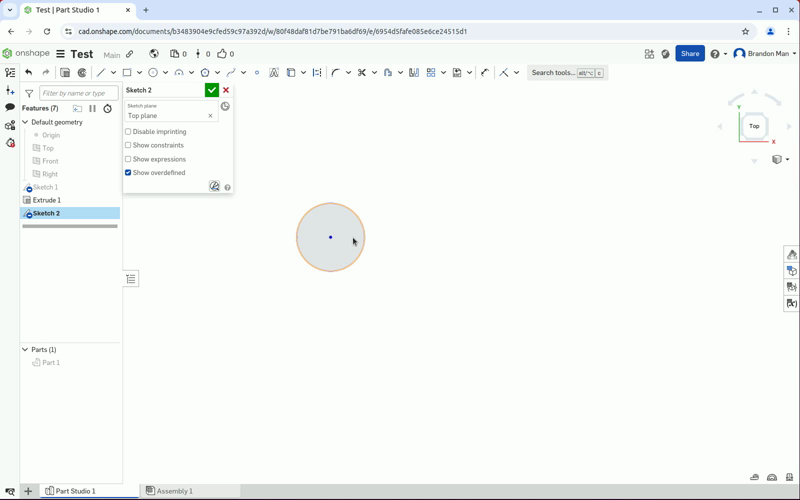
click(353, 237)
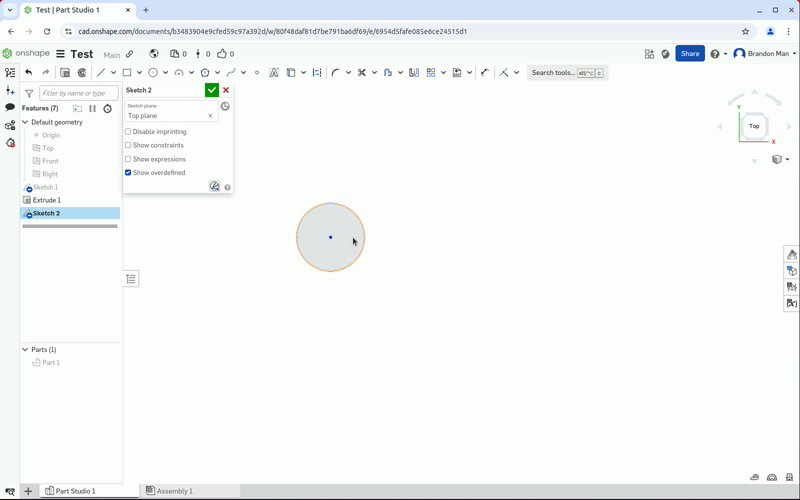
scroll(-6)
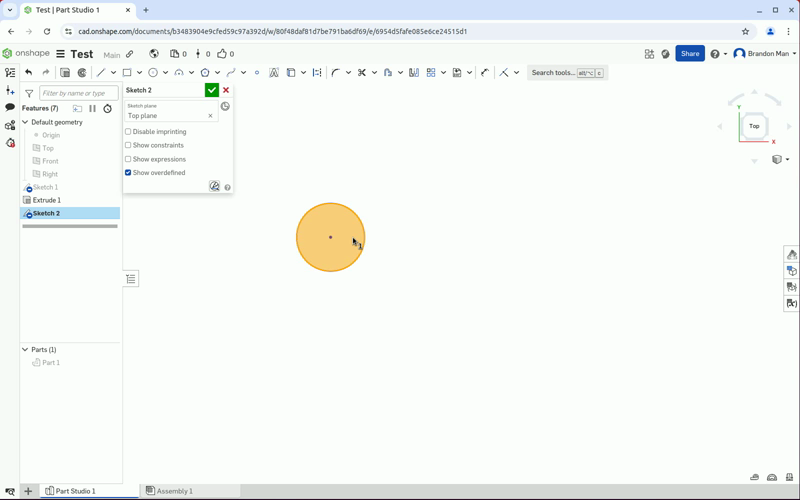
scroll(-6)
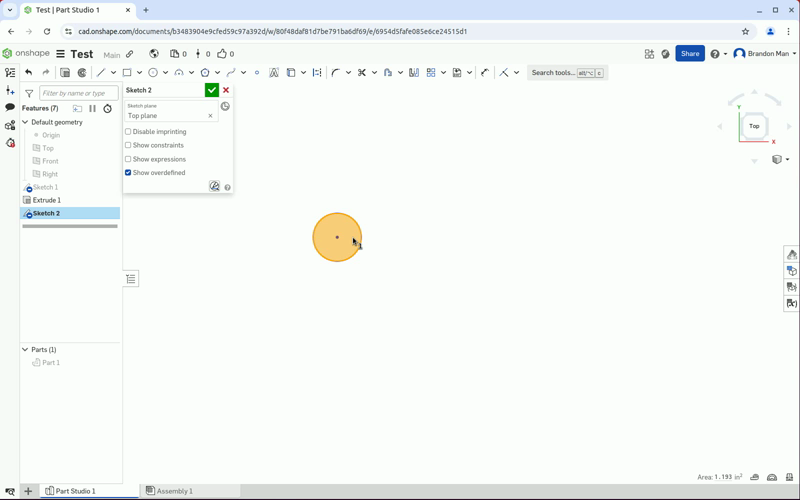
scroll(-6)
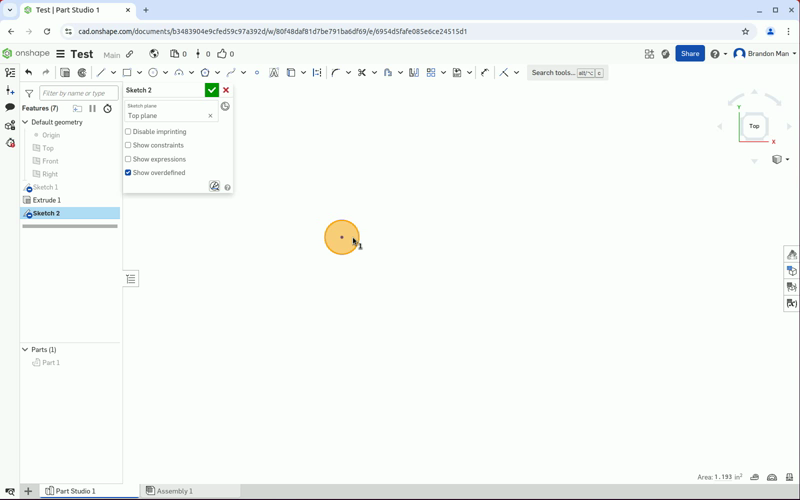
scroll(-6)
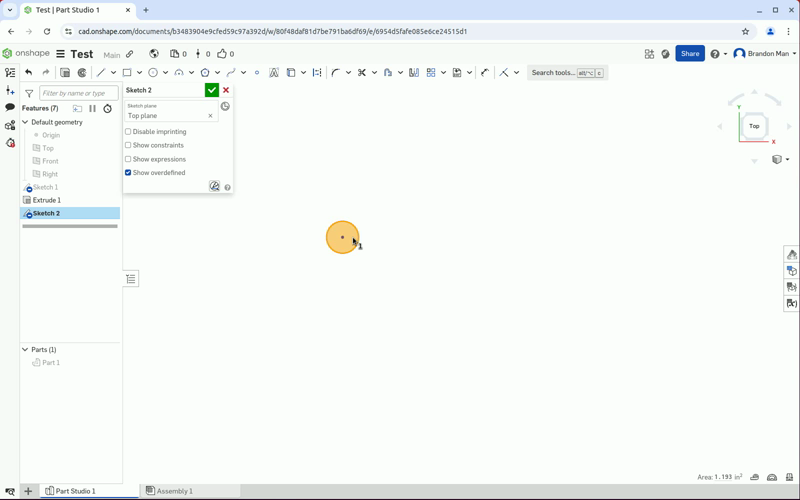
scroll(-6)
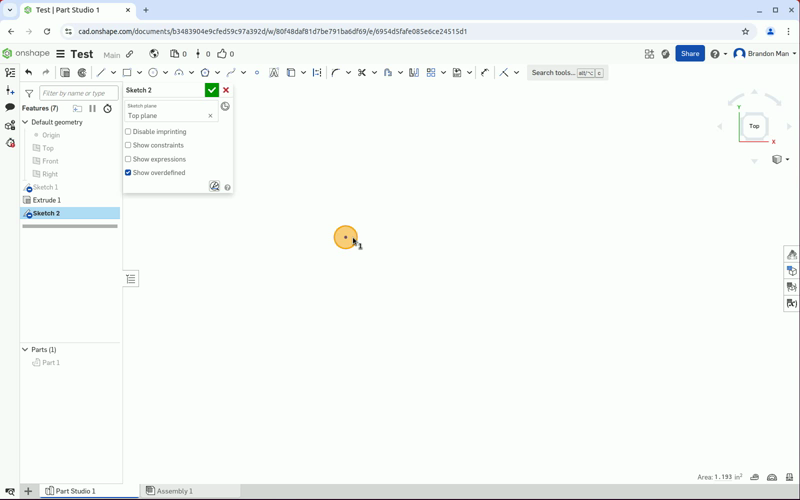
scroll(-6)
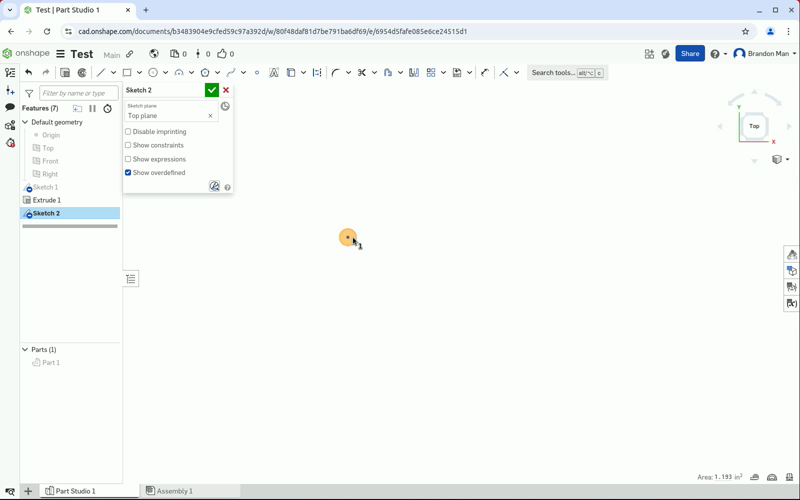
scroll(-6)
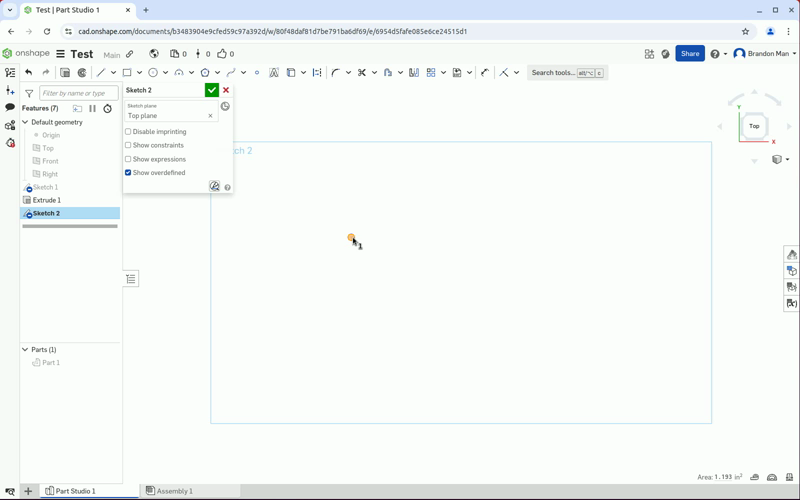
mouse_move(73, 352)
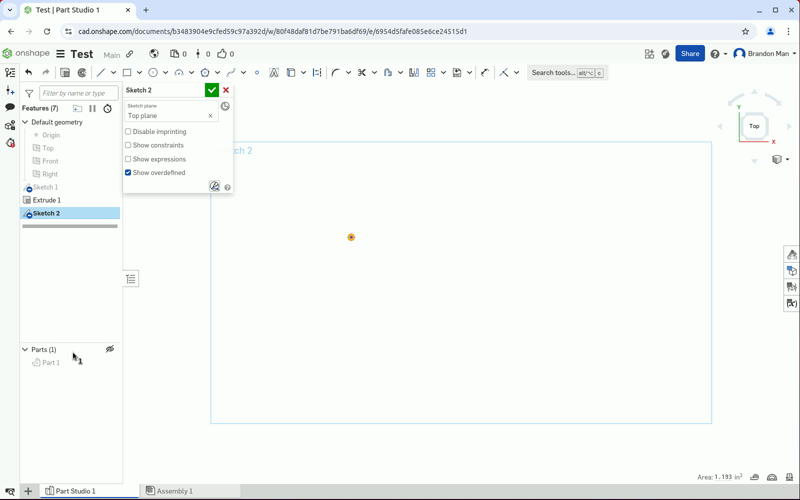
key(shift+y)
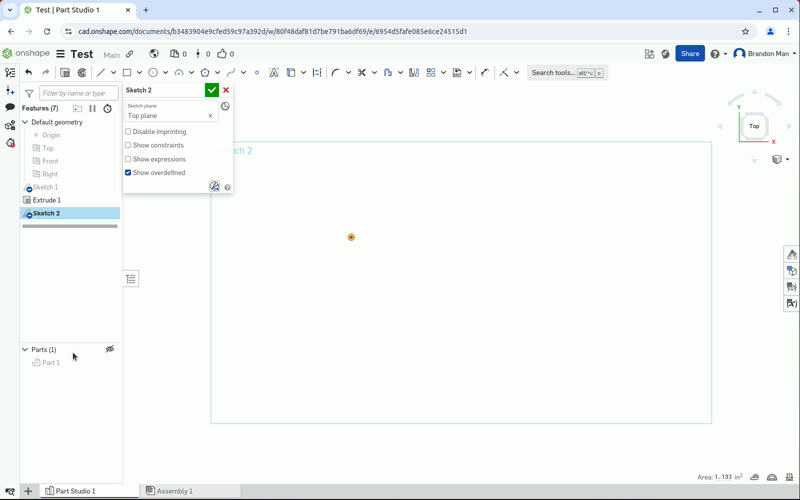
key(shift+e)
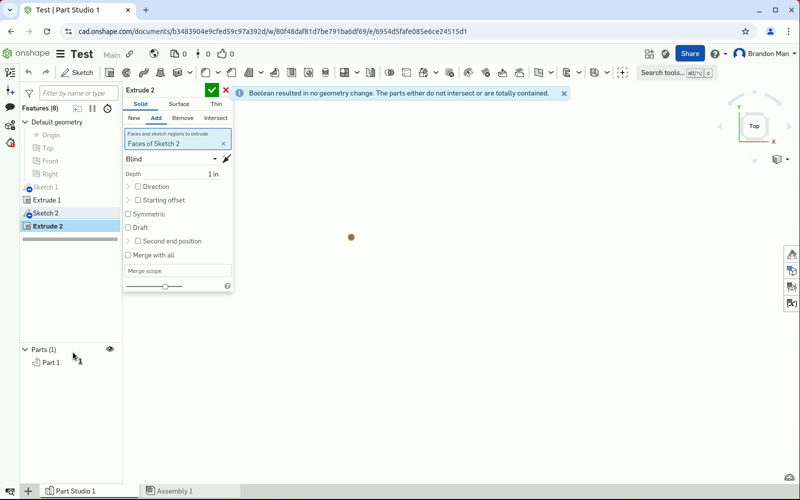
mouse_move(143, 106)
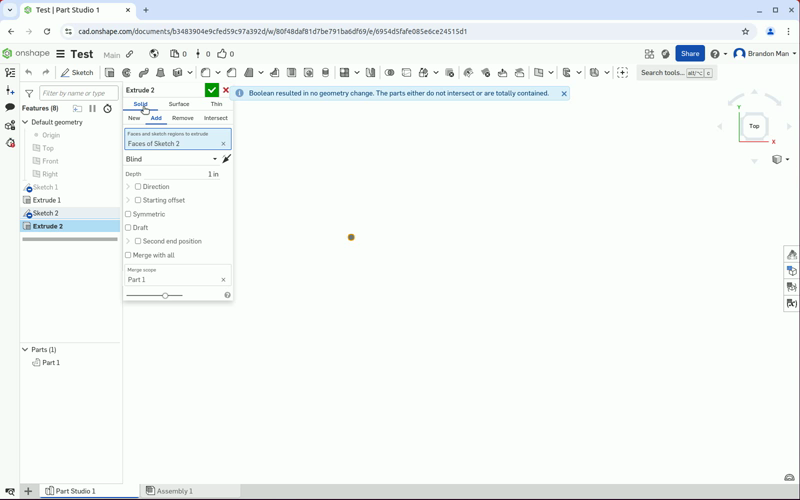
click(143, 106)
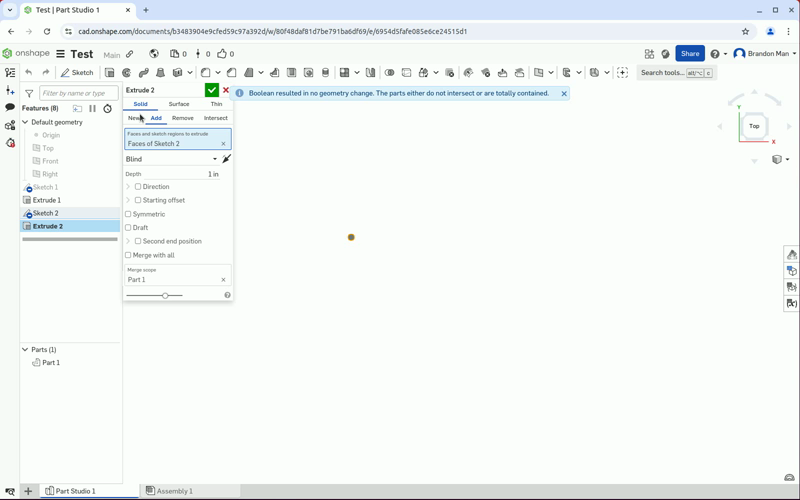
mouse_move(137, 120)
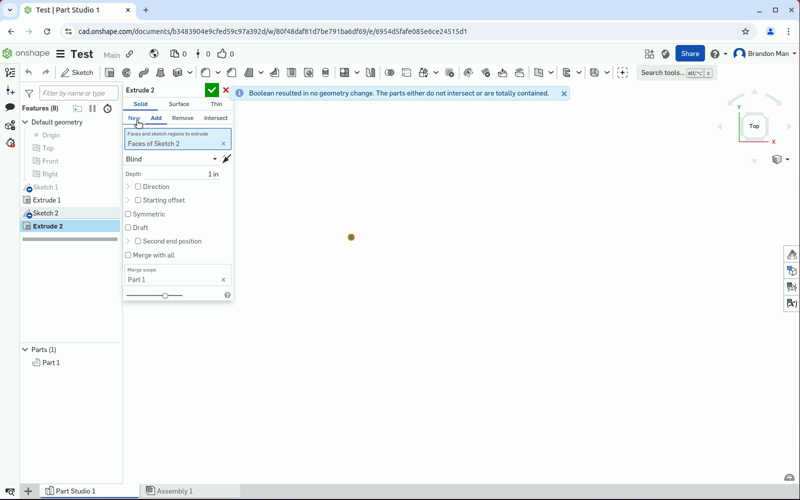
click(137, 120)
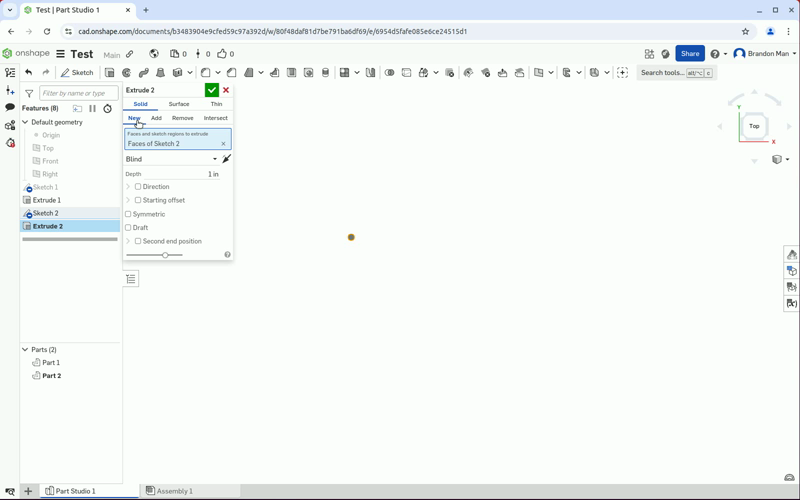
key(tab, 4)
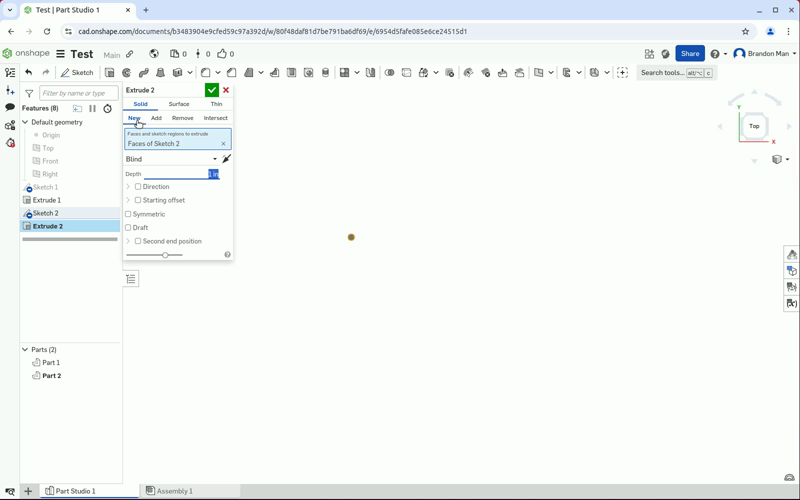
text(4.333)
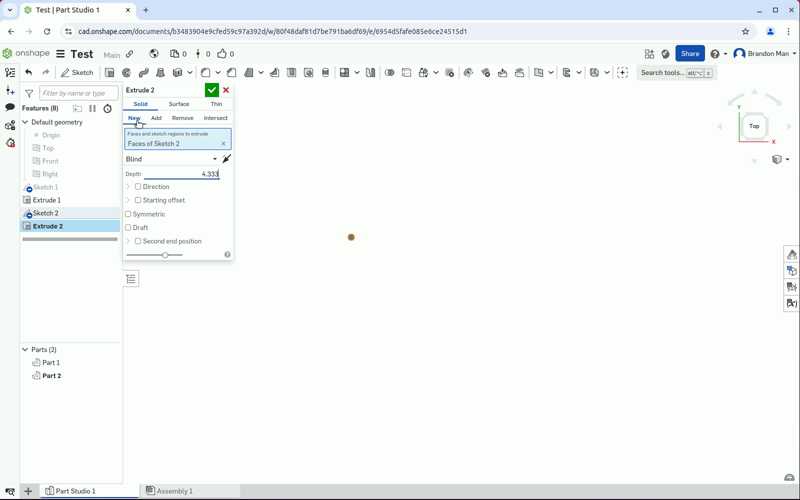
key(enter)
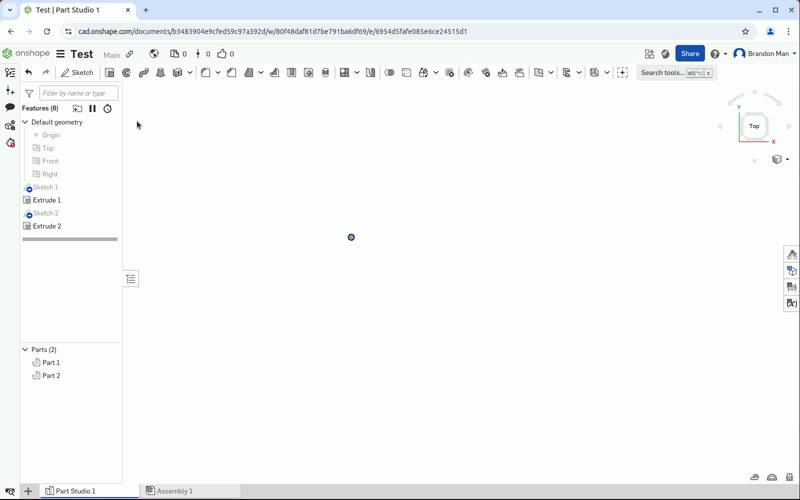
key(shift+h)
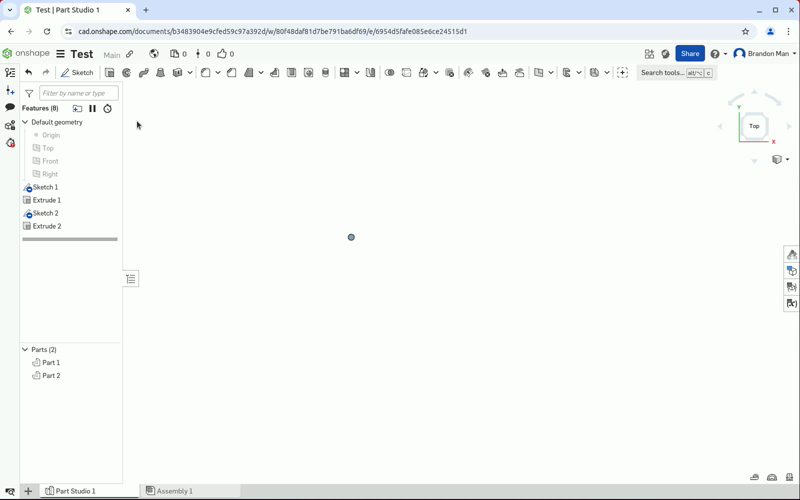
key(shift+h)
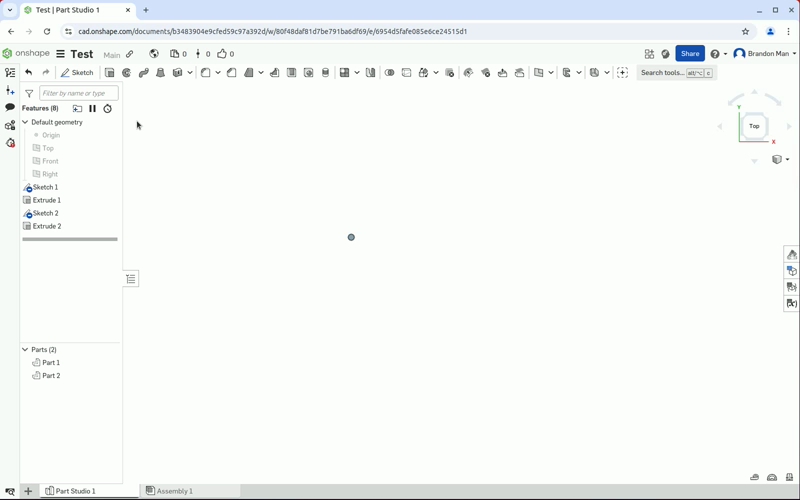
key(shift+7)
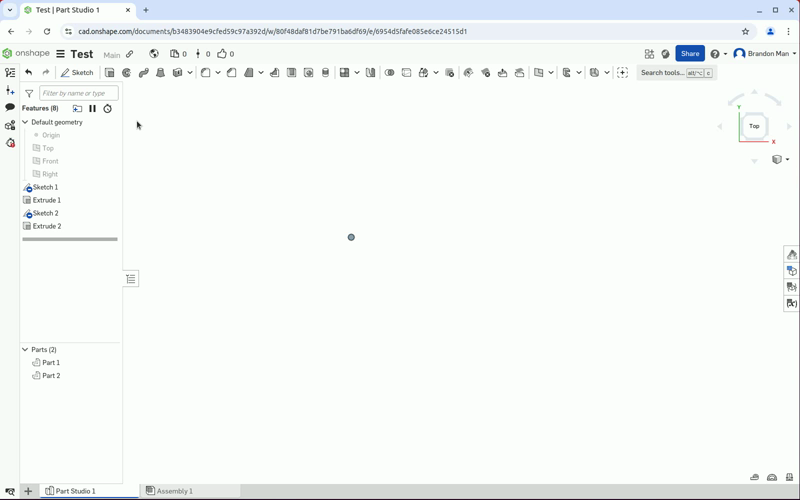
key(up, 3)
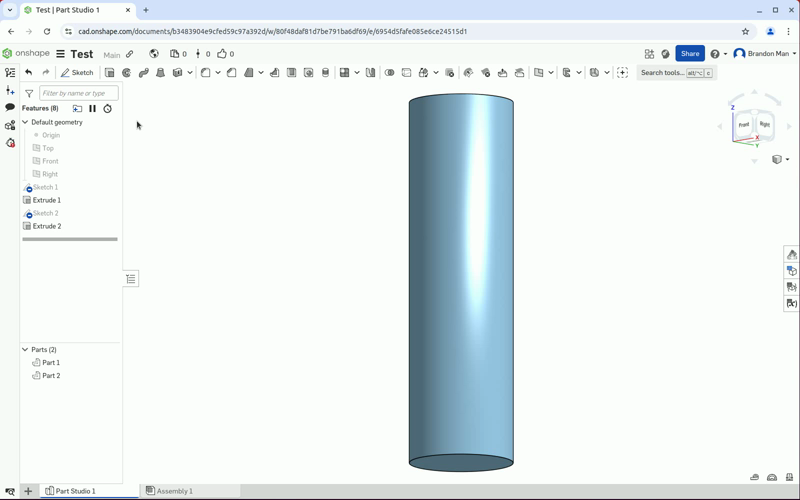
key(left, 3)
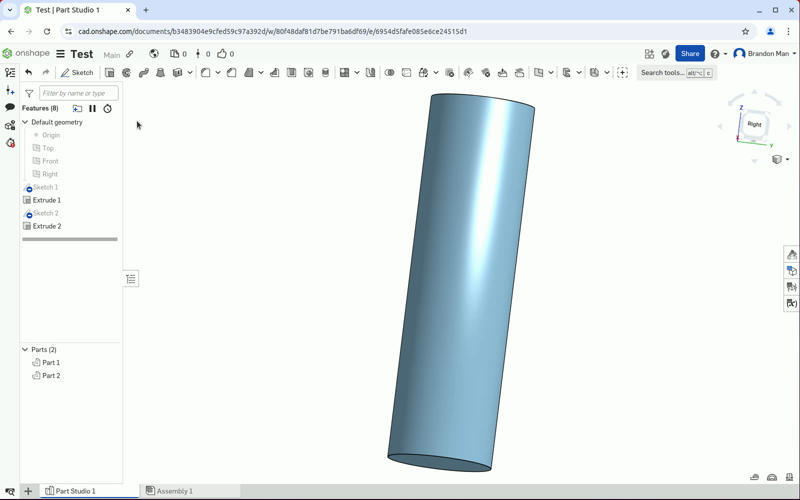
key(right, 3)
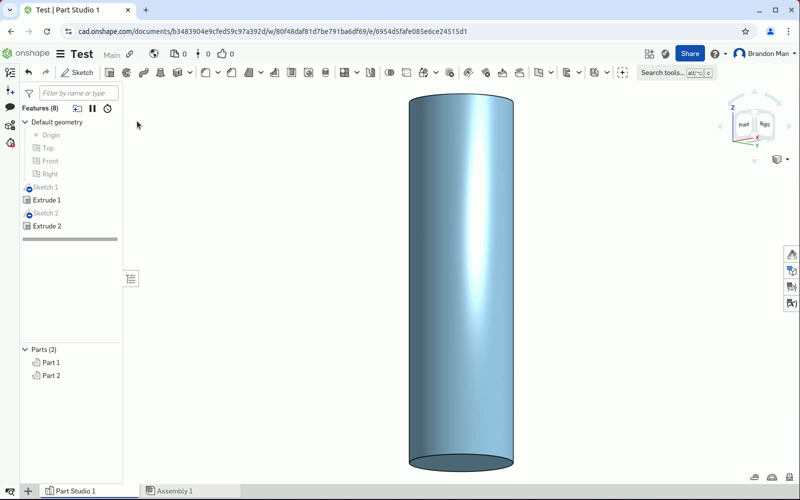
key(down, 3)
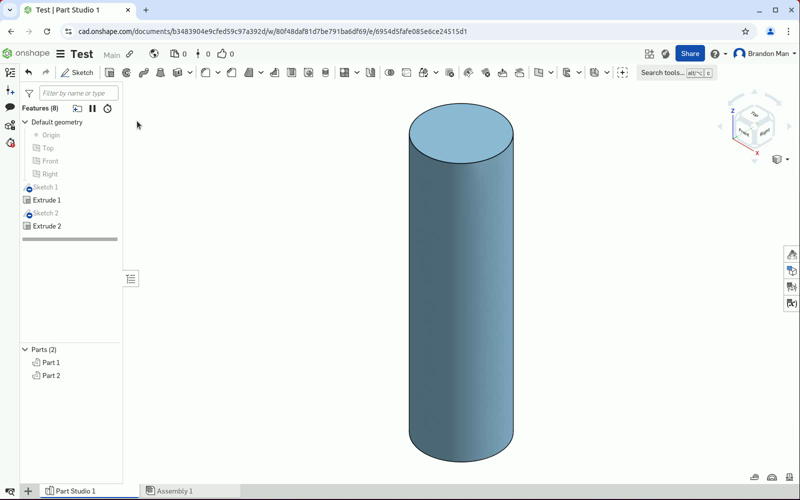
mouse_move(73, 189)
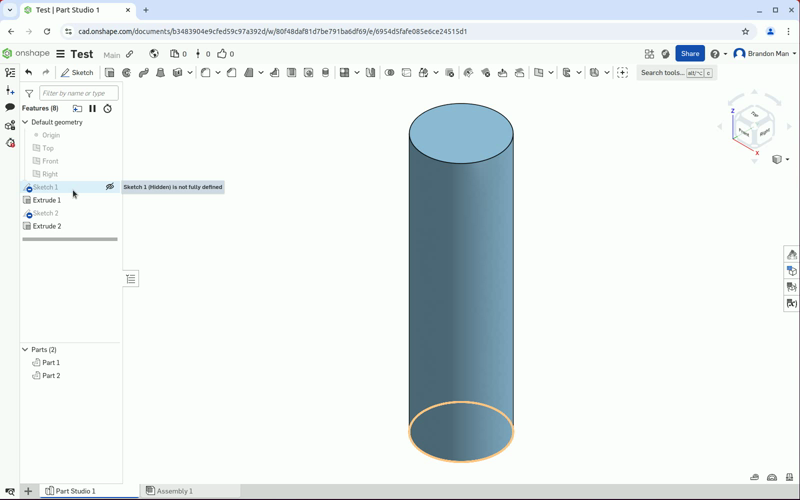
click(73, 189)